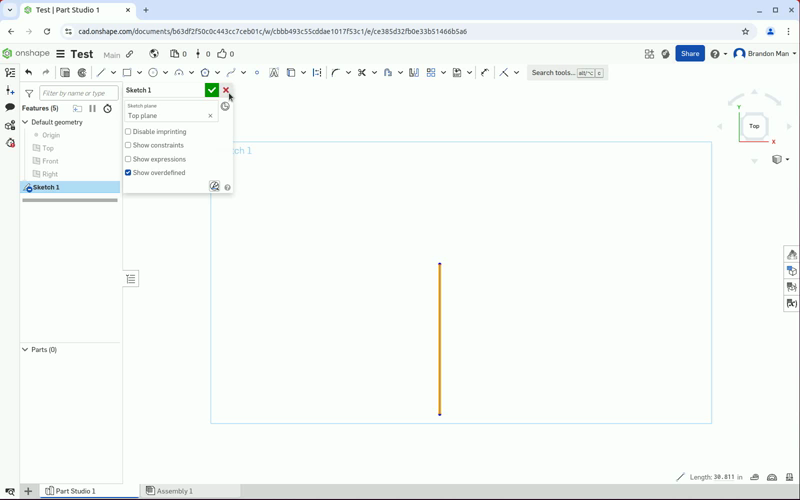
key(shift+h)
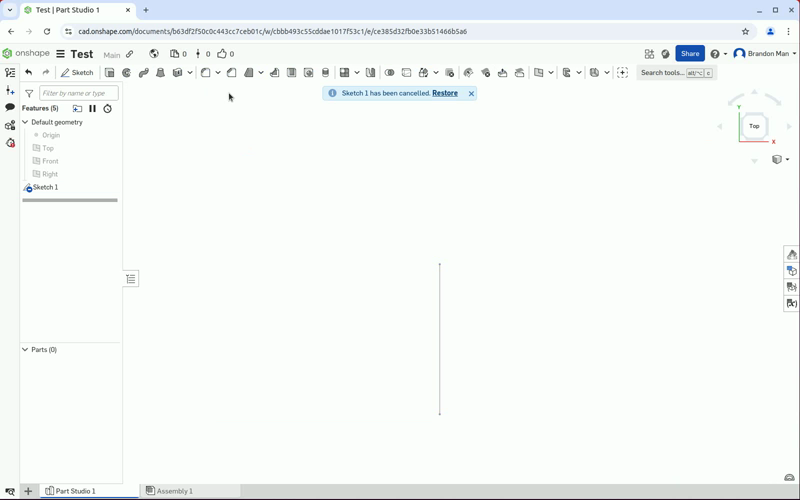
key(shift+s)
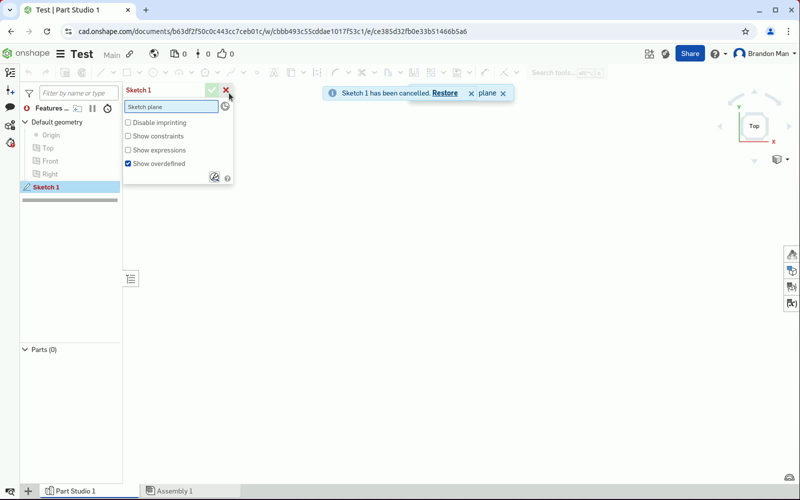
mouse_move(73, 150)
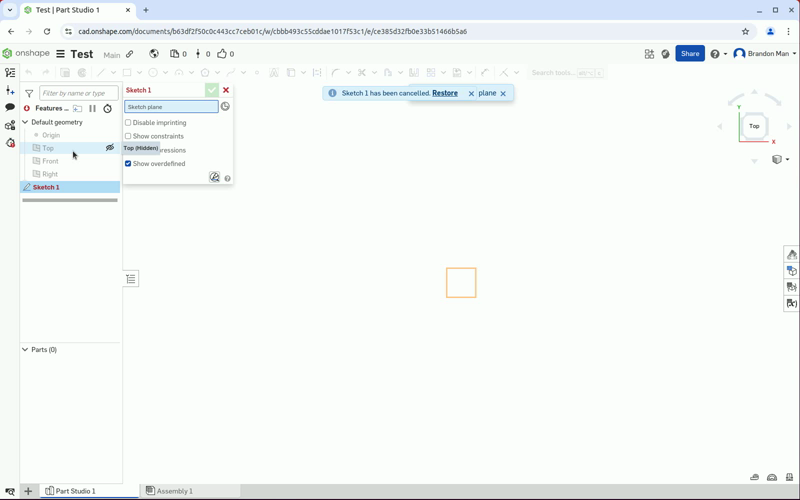
click(73, 150)
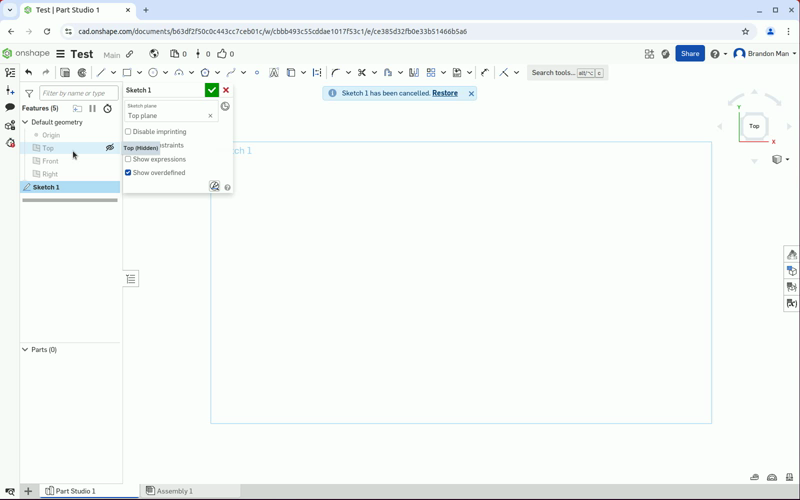
mouse_move(73, 352)
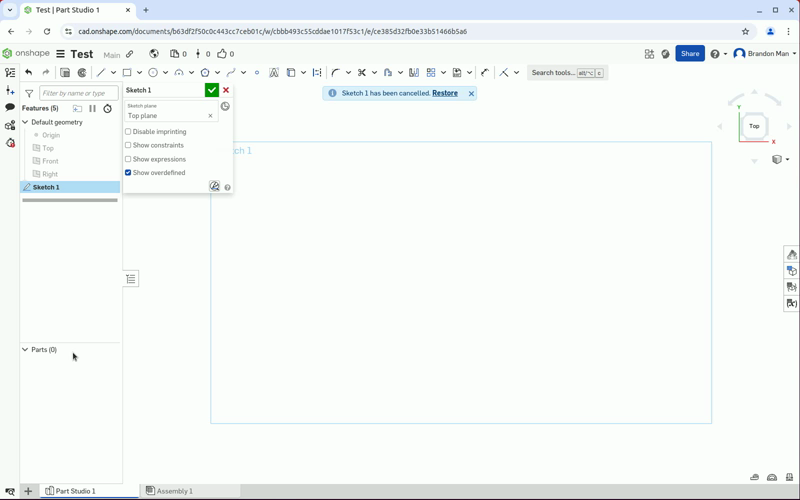
key(y)
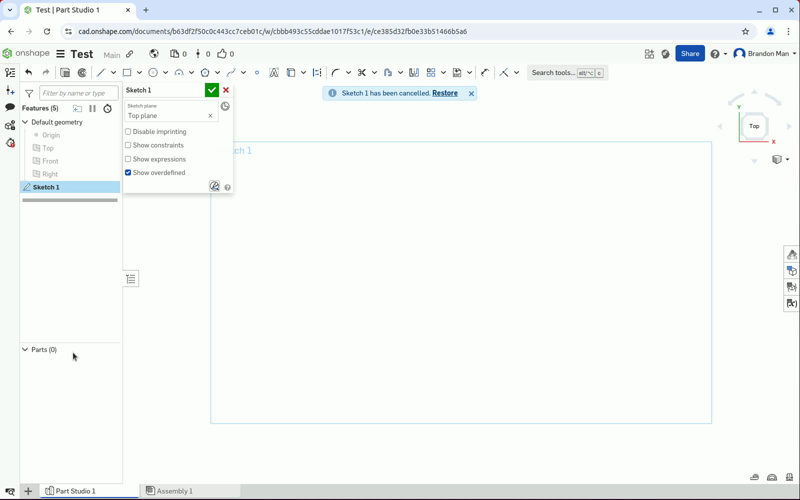
key(c)
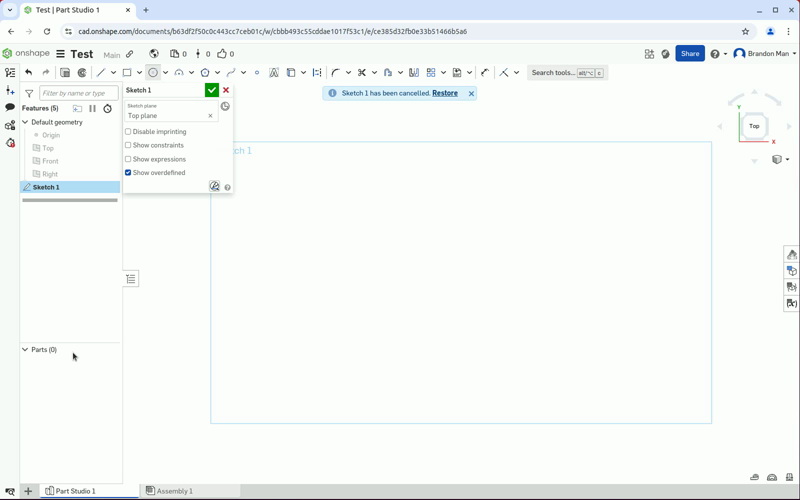
key_down(shift)
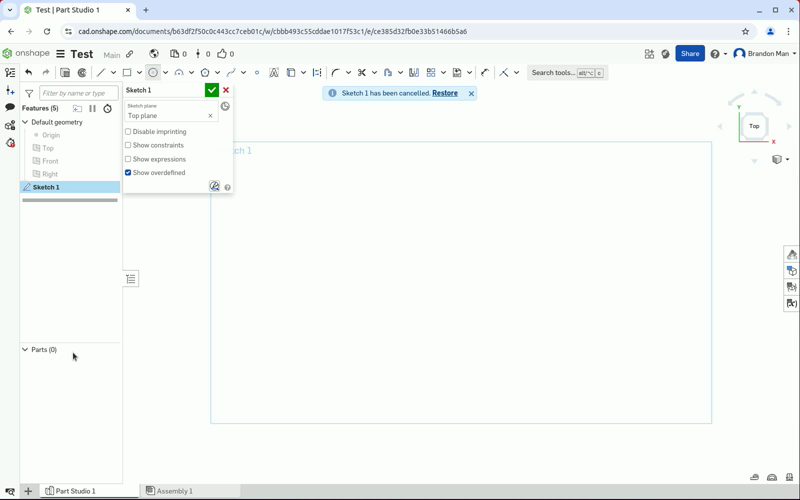
mouse_move(461, 282)
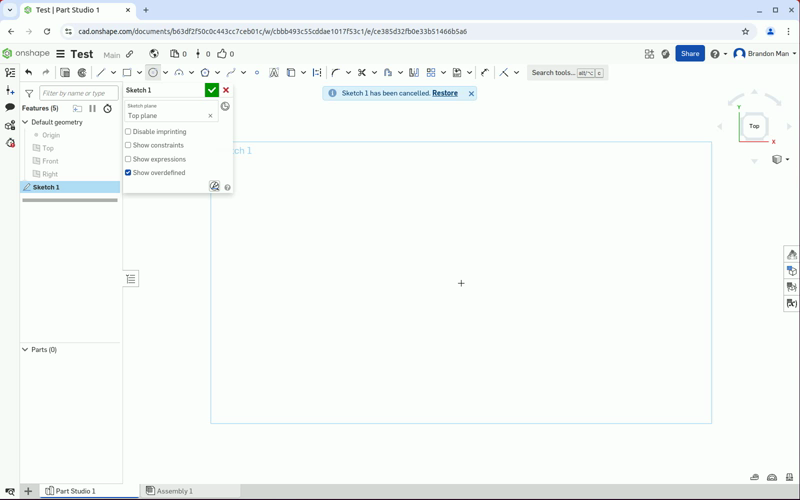
click(461, 282)
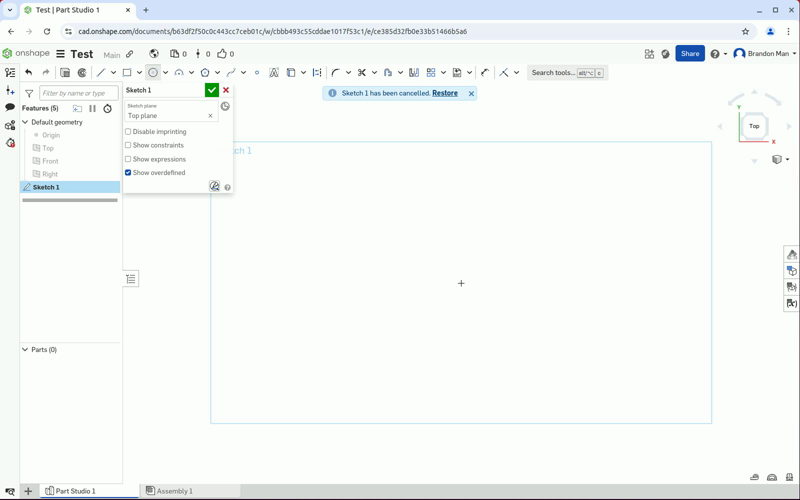
key_up(shift)
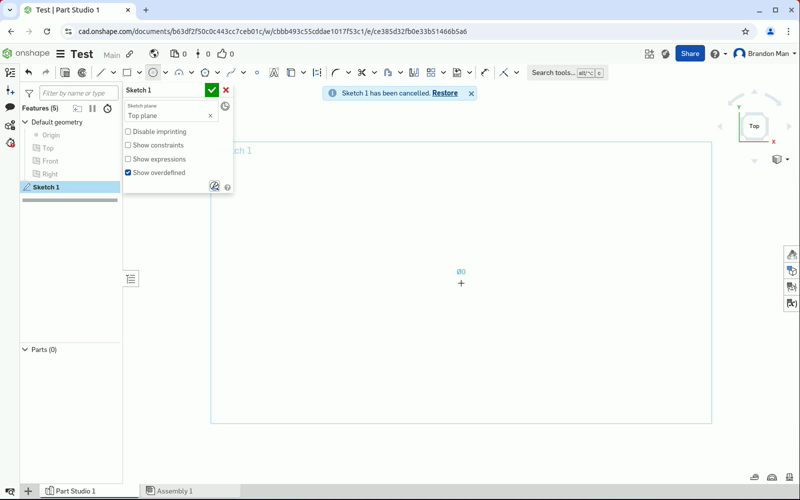
mouse_move(574, 282)
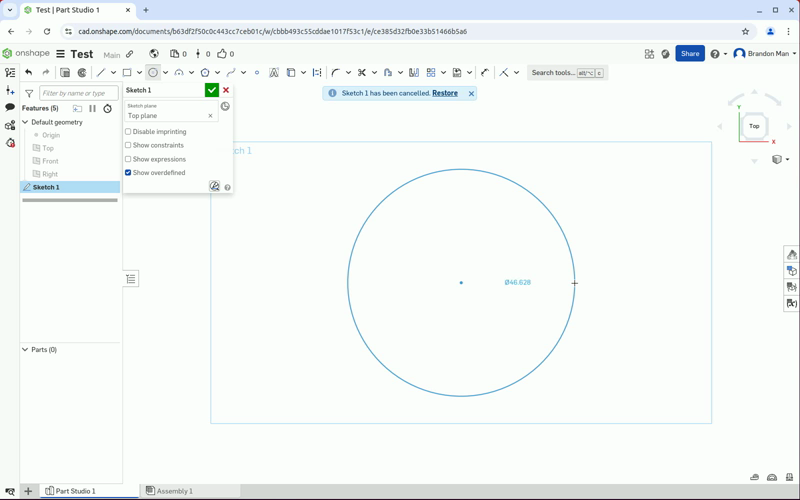
click(574, 282)
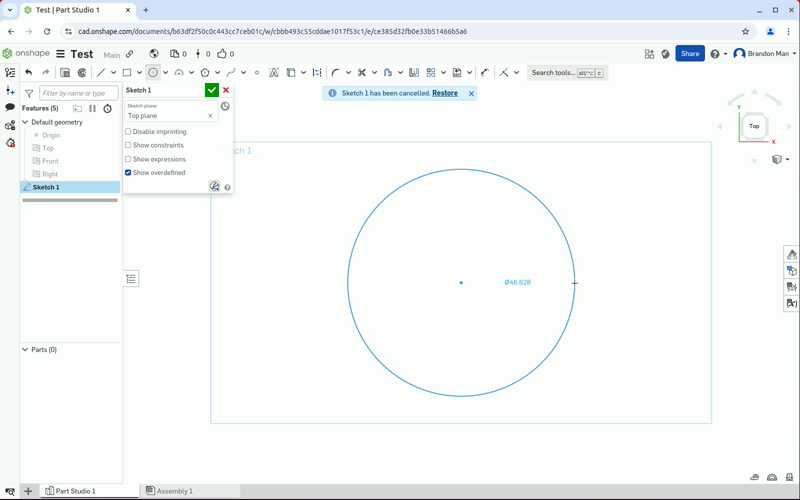
key(esc)
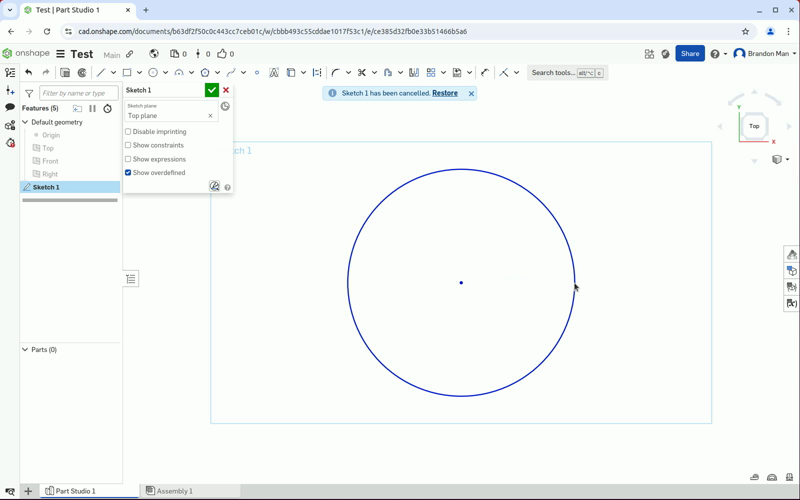
mouse_move(426, 349)
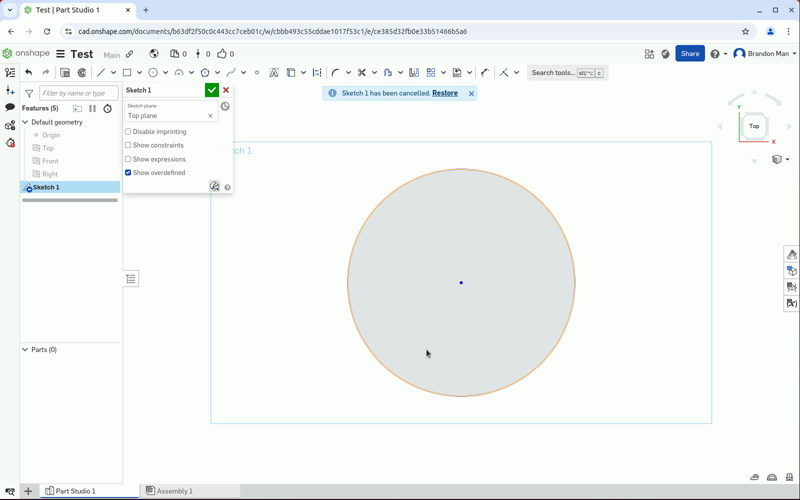
click(426, 349)
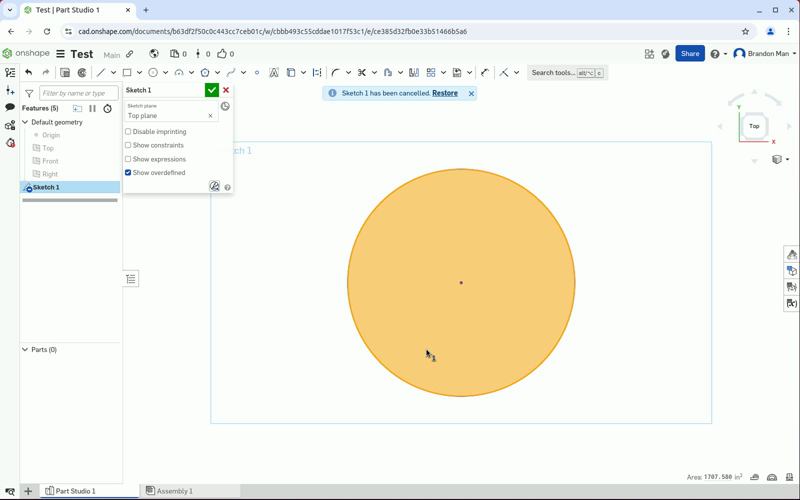
mouse_move(73, 352)
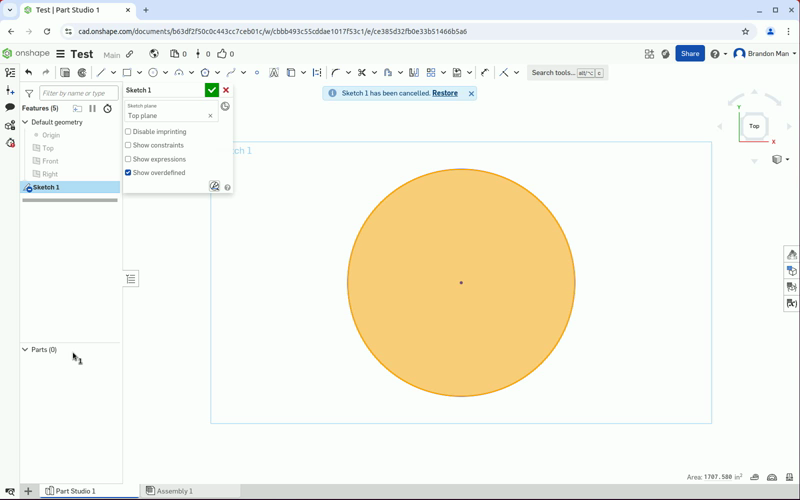
key(shift+y)
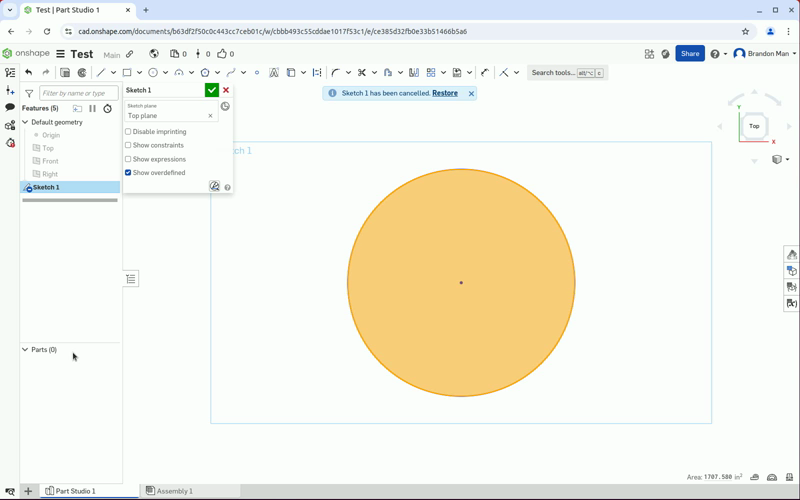
key(shift+e)
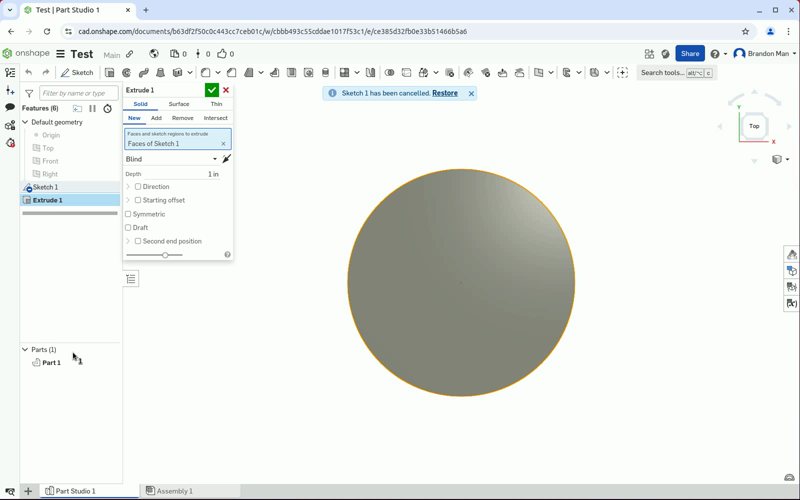
mouse_move(143, 106)
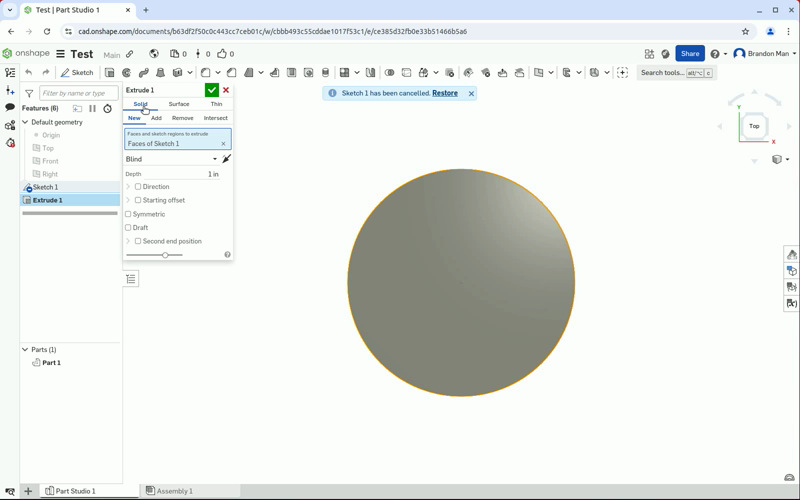
click(143, 106)
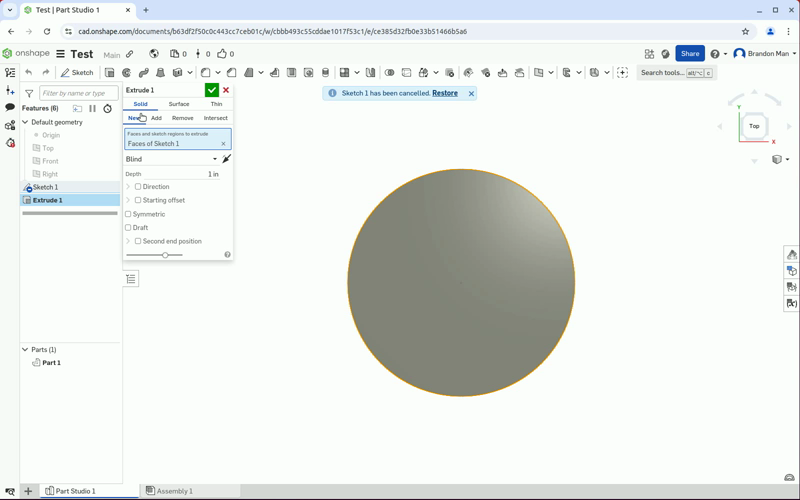
mouse_move(137, 120)
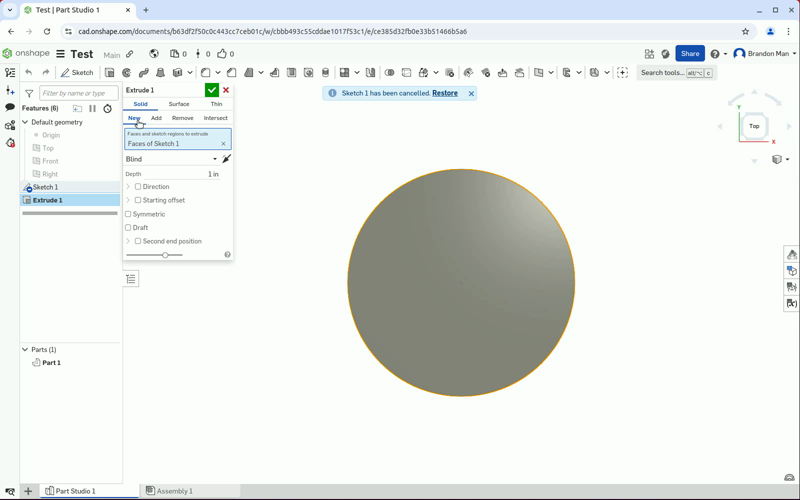
click(137, 120)
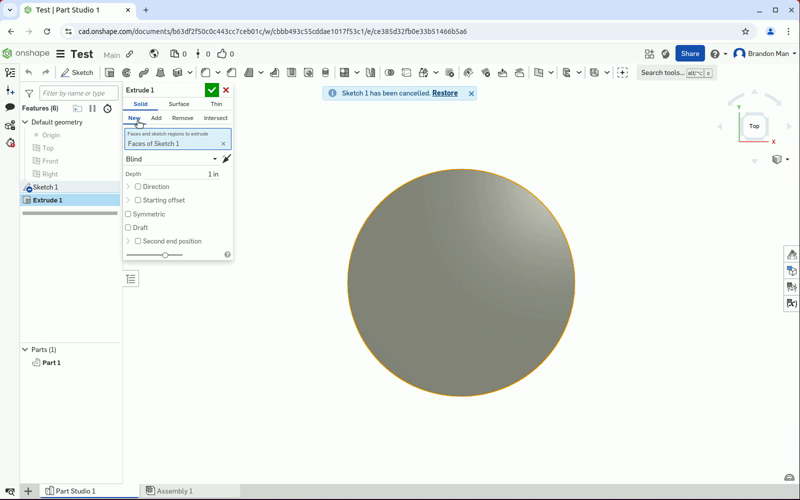
key(tab, 4)
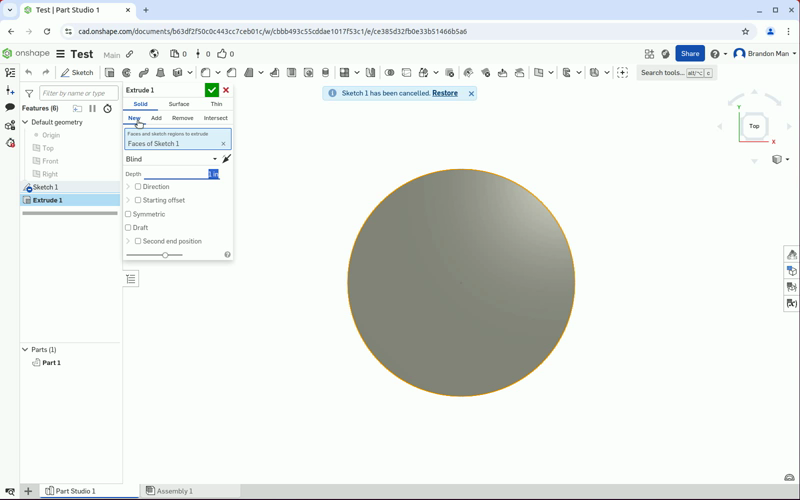
text(14.924)
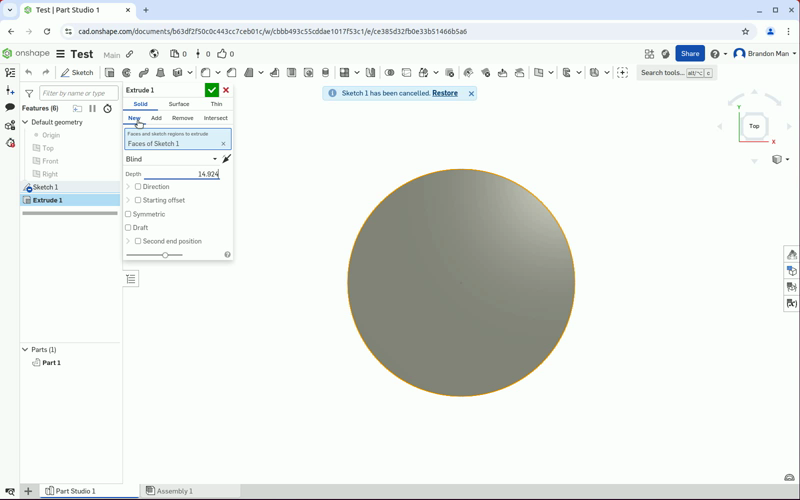
key(enter)
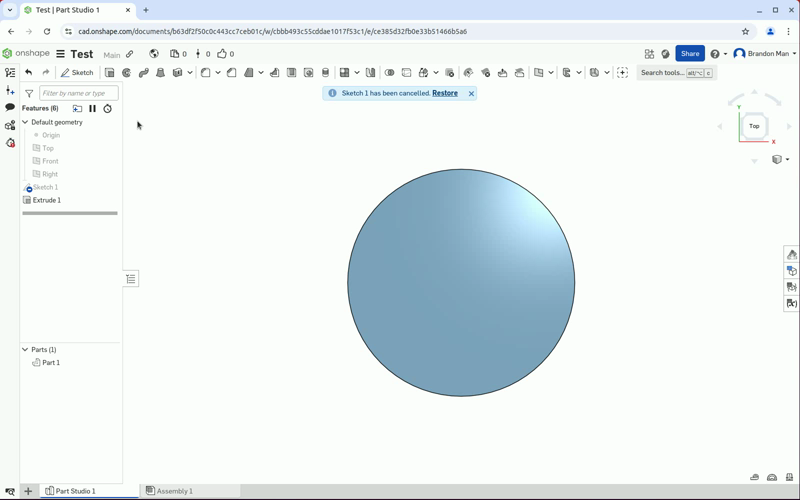
key(shift+h)
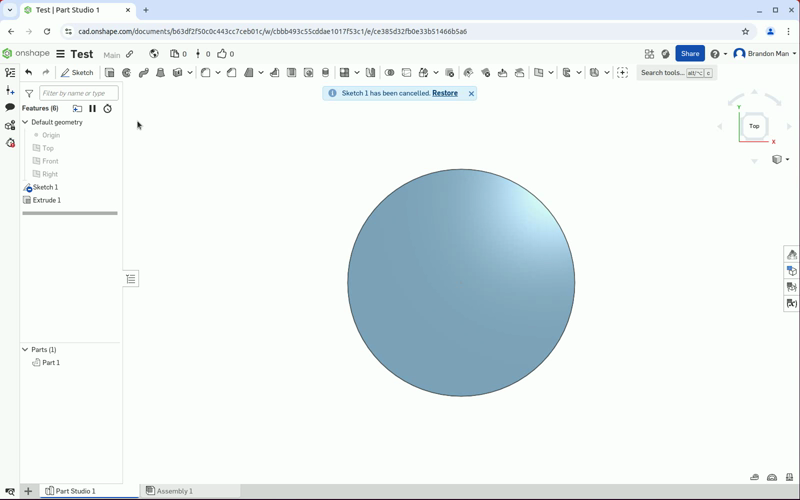
key(shift+h)
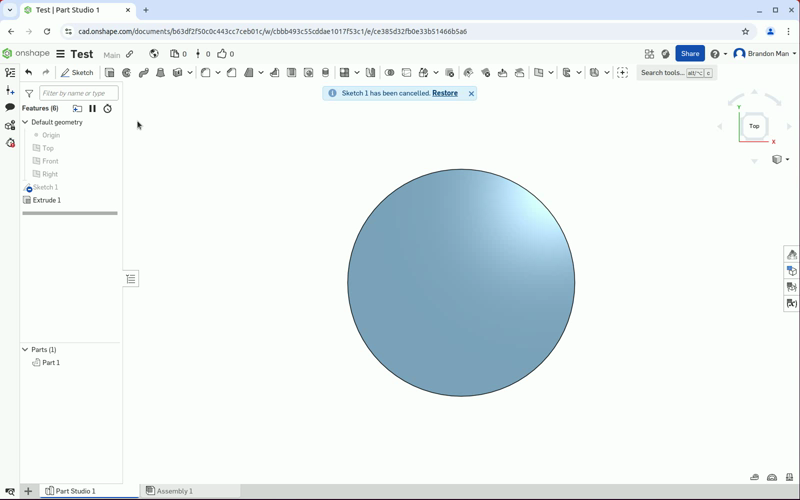
mouse_move(73, 189)
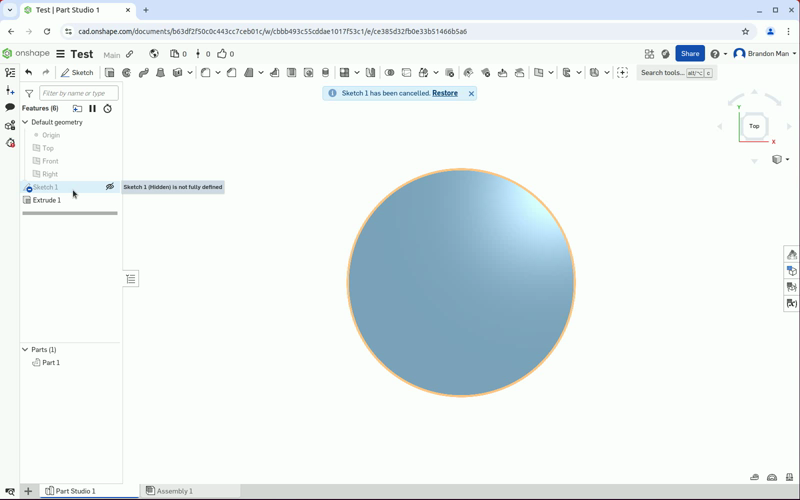
click(73, 189)
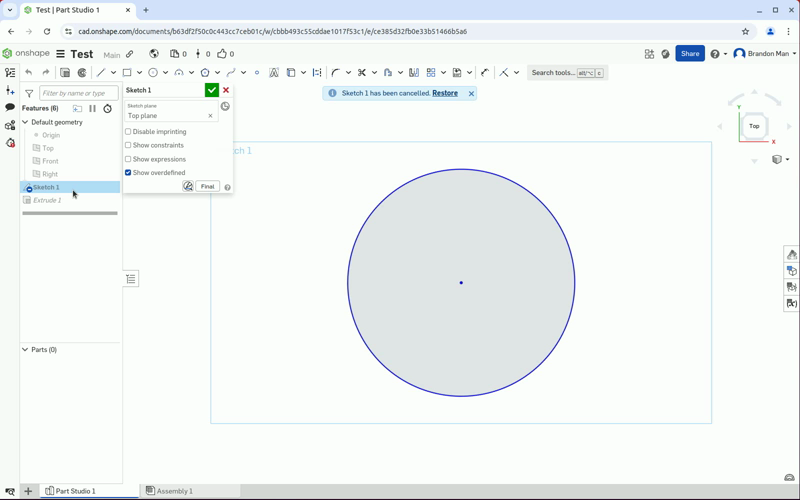
mouse_move(229, 92)
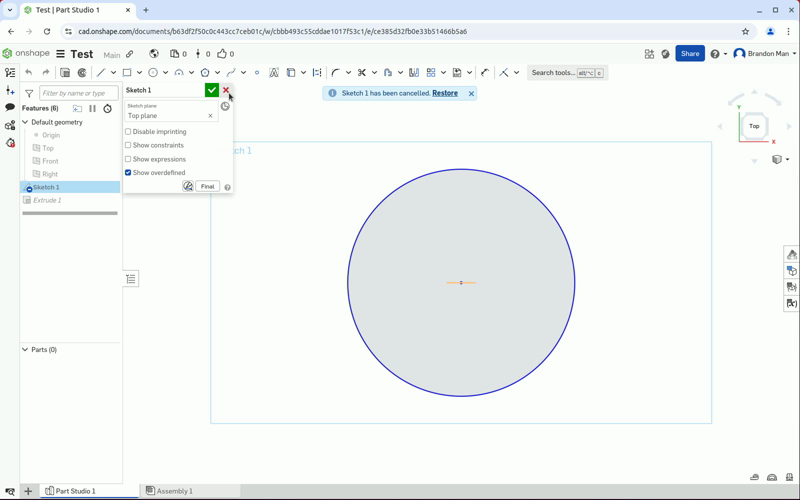
click(229, 92)
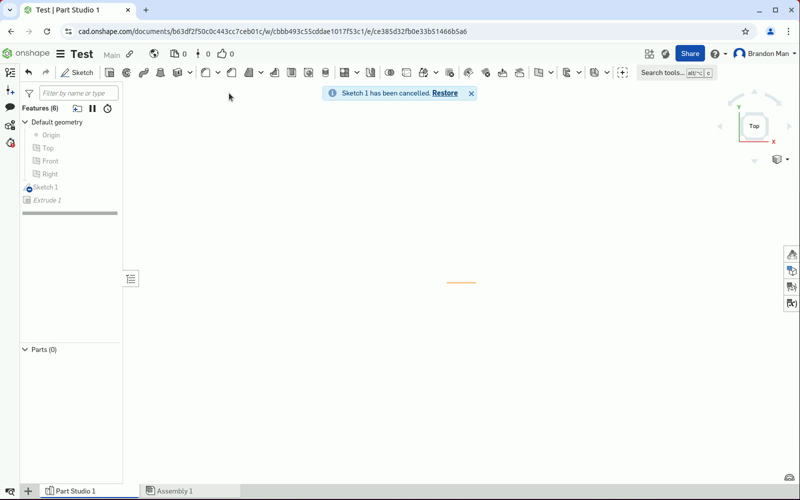
mouse_move(73, 352)
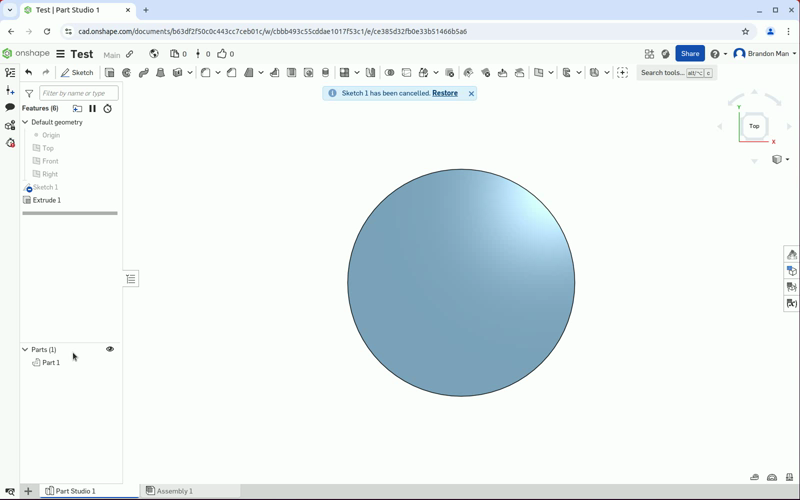
key(y)
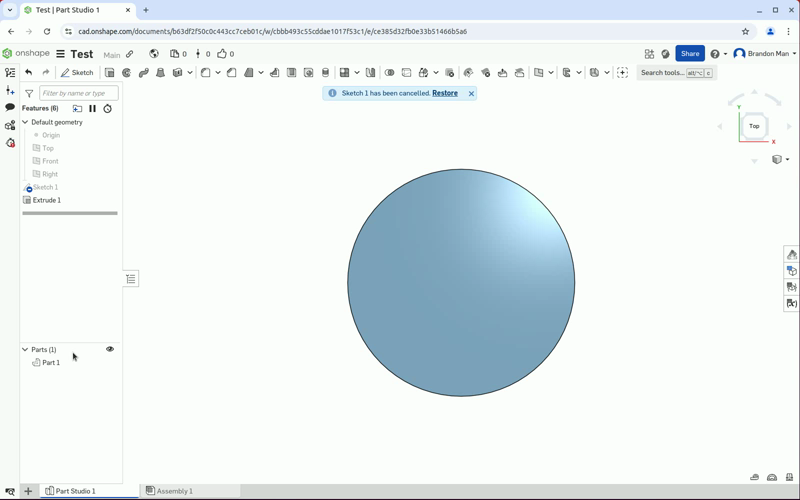
key(shift+p)
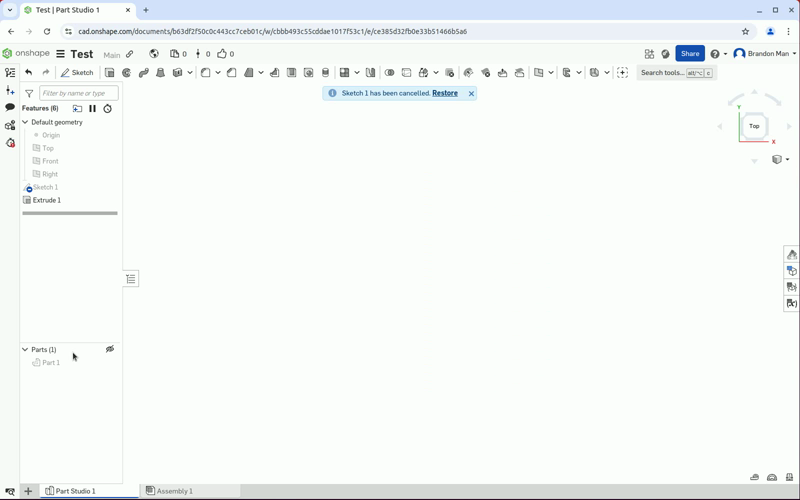
key(space)
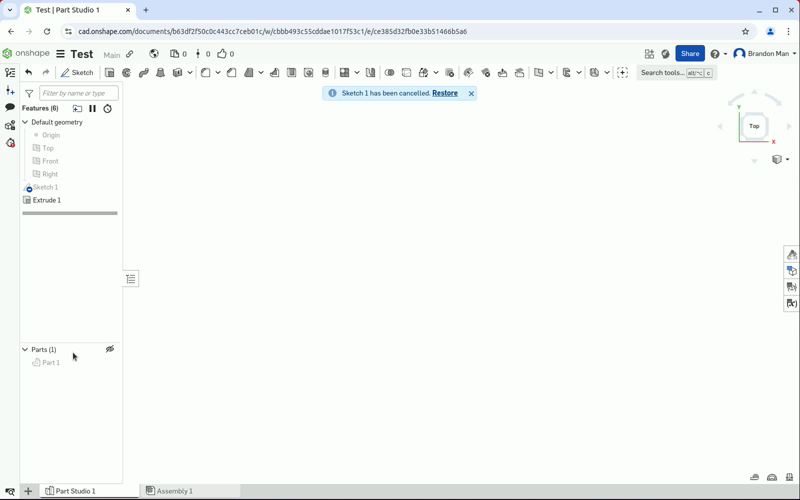
key_down(shift)
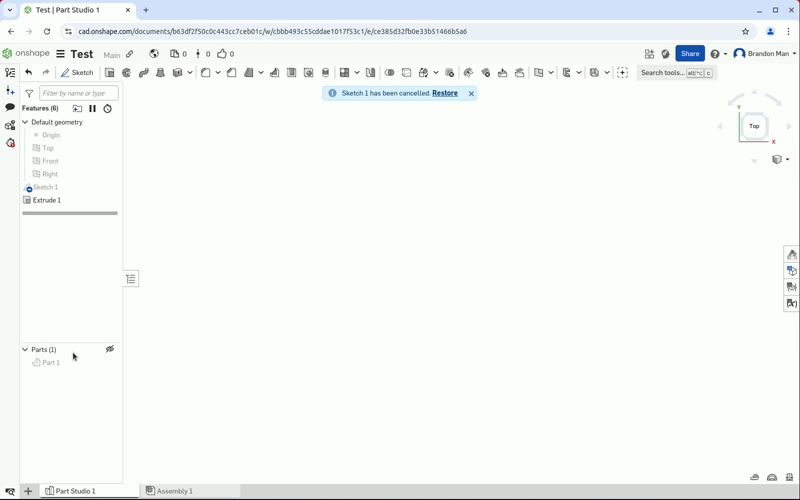
key(up)
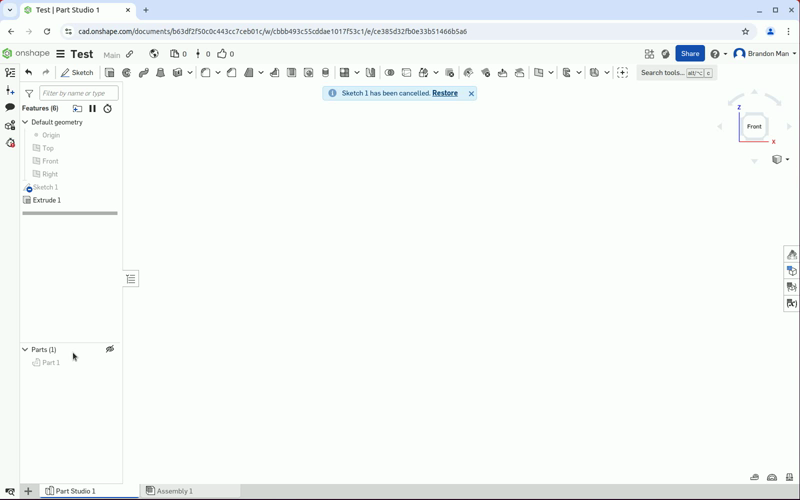
key_up(shift)
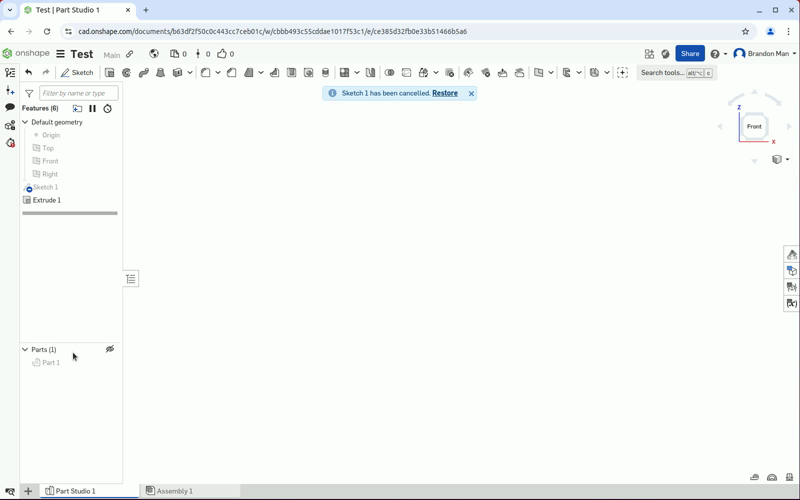
key(space)
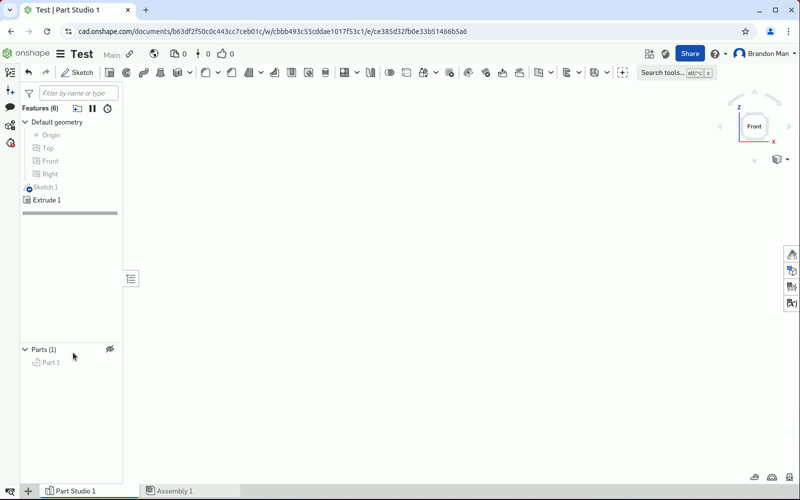
key_down(shift)
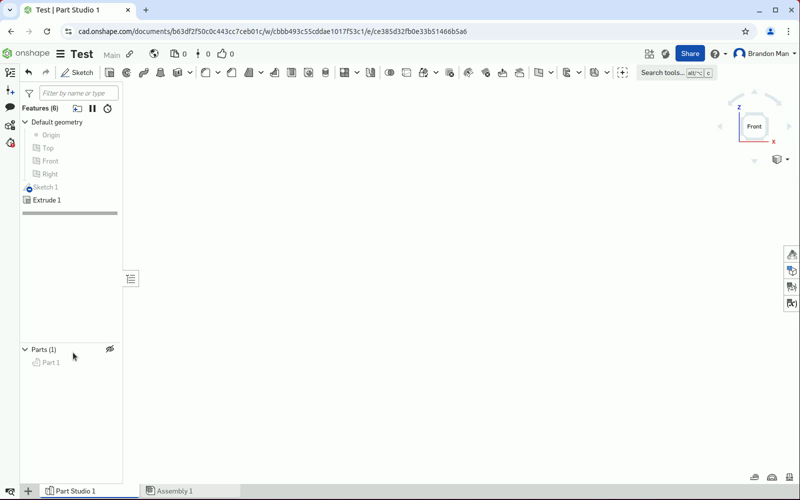
key(left)
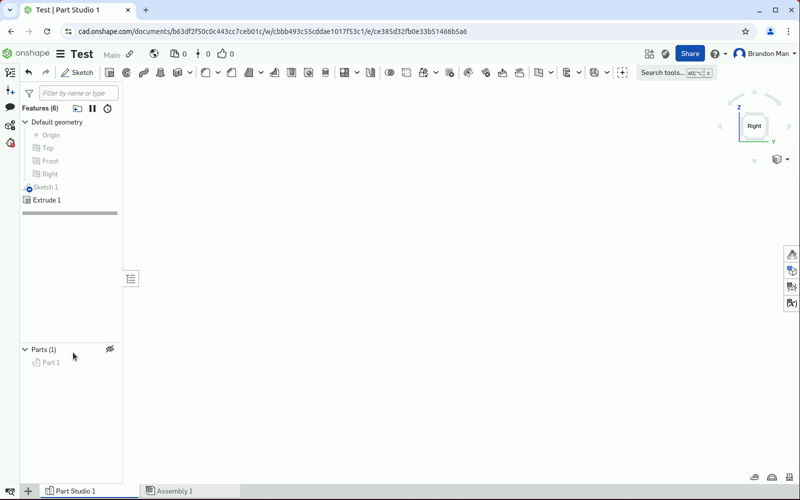
key_up(shift)
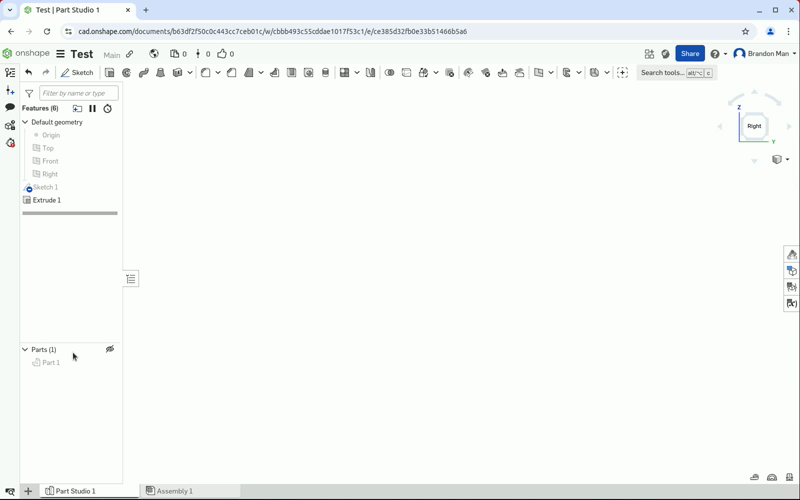
mouse_move(73, 352)
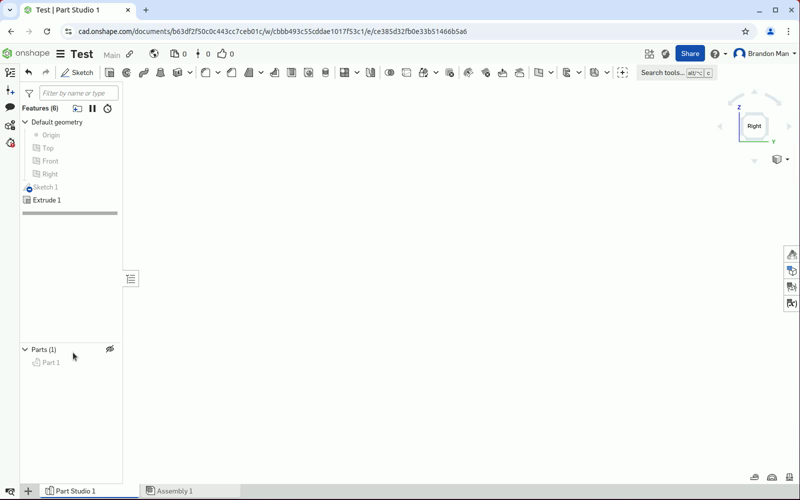
key(shift+y)
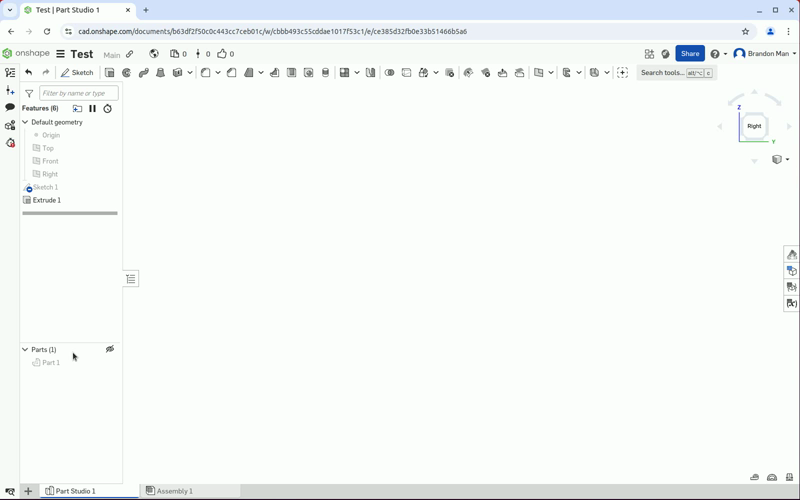
key(shift+s)
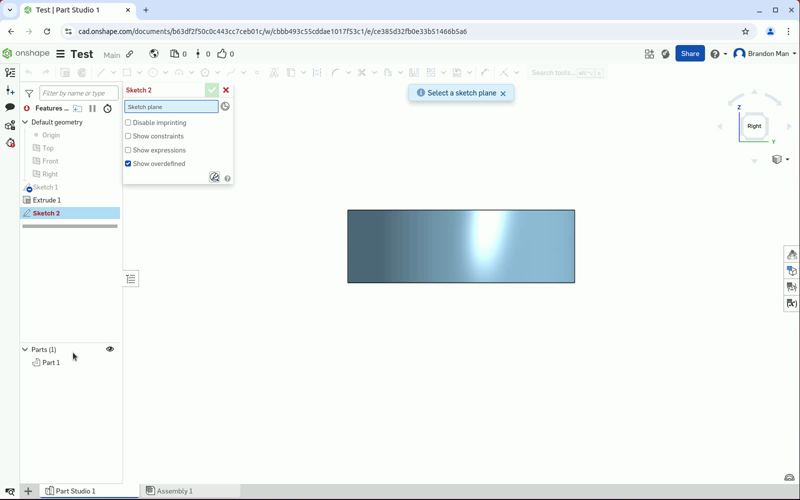
mouse_move(73, 176)
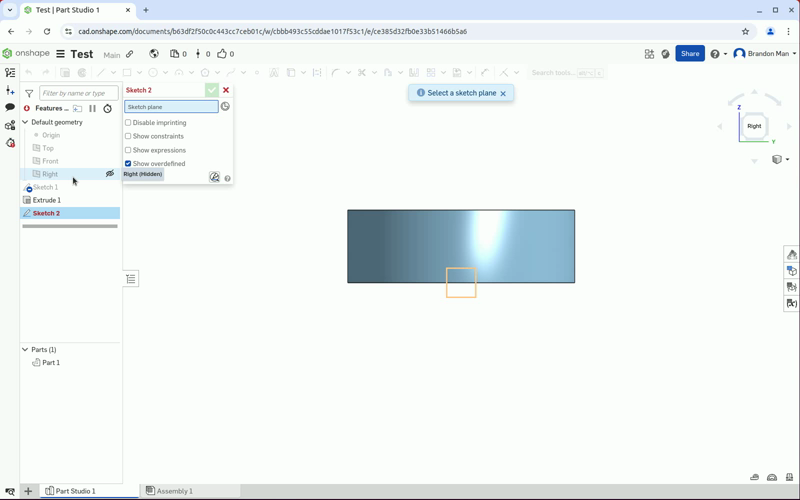
click(73, 176)
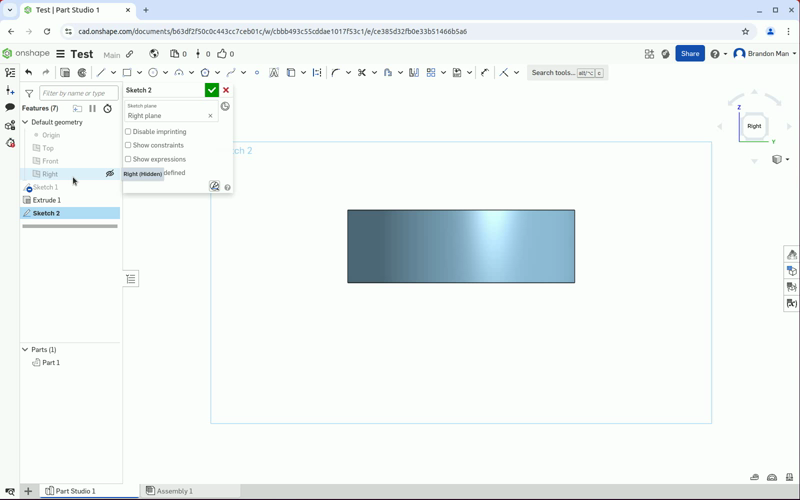
mouse_move(73, 352)
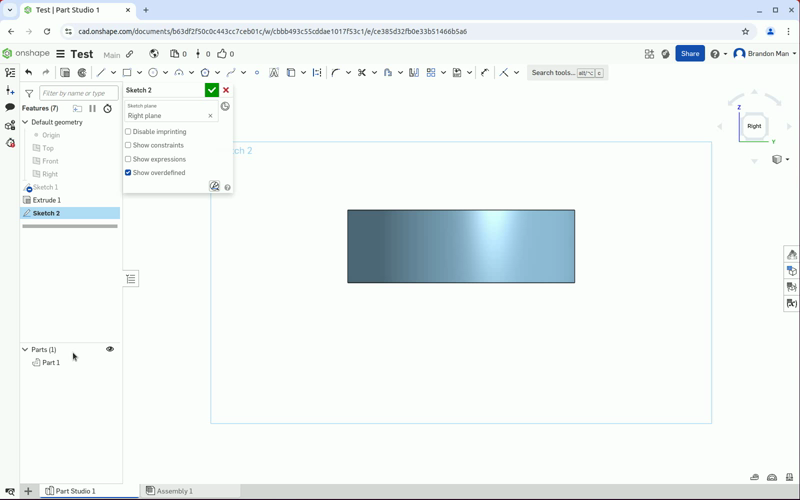
key(y)
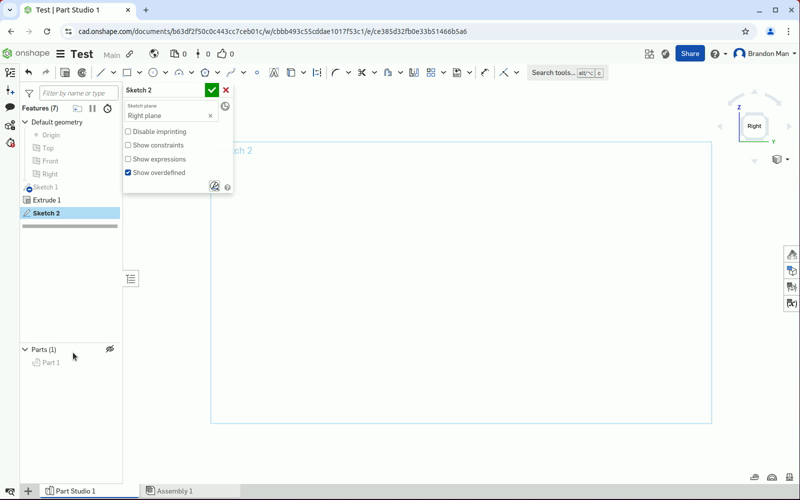
key(l)
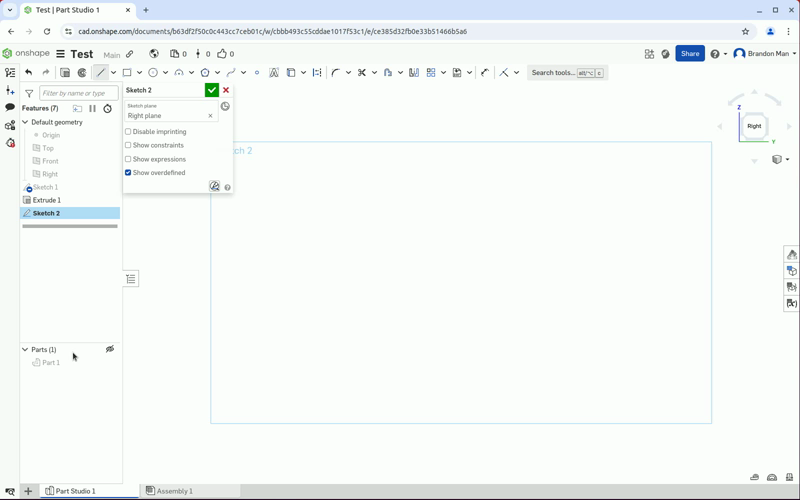
key_down(shift)
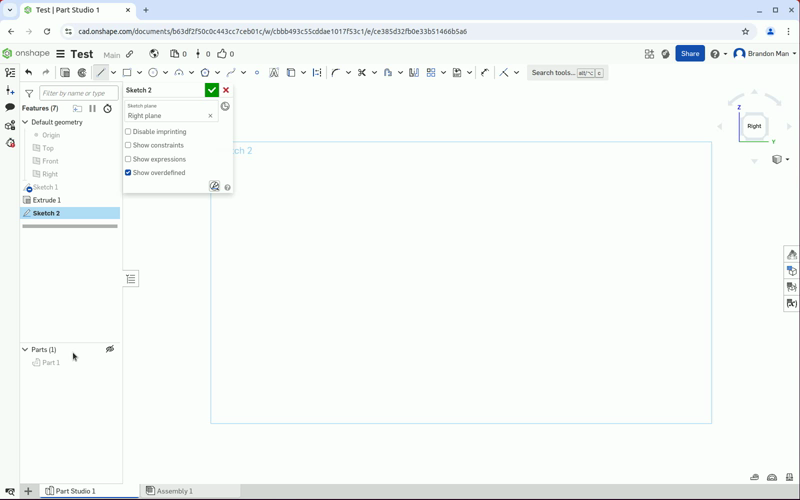
mouse_move(404, 271)
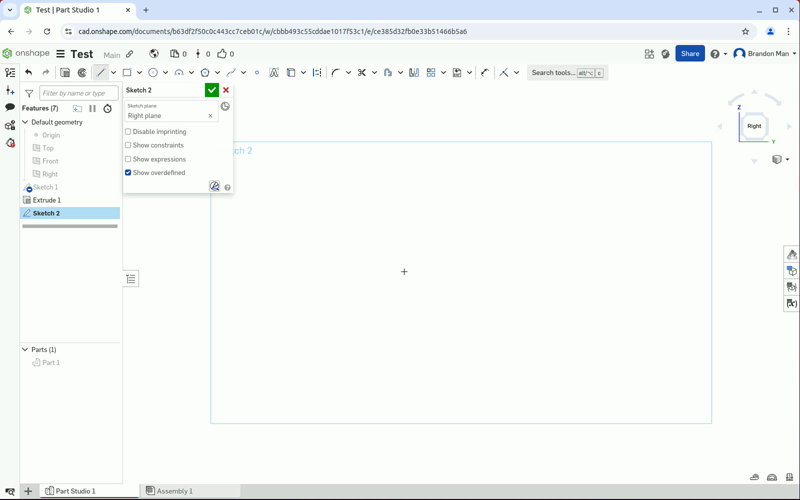
click(404, 271)
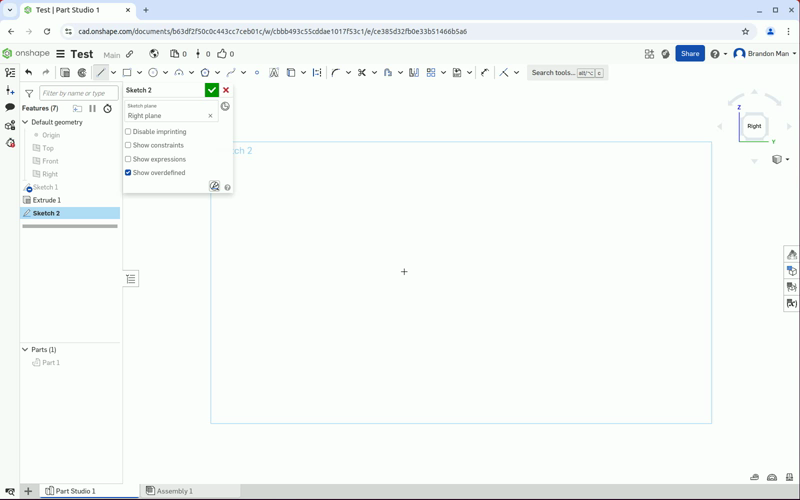
key_up(shift)
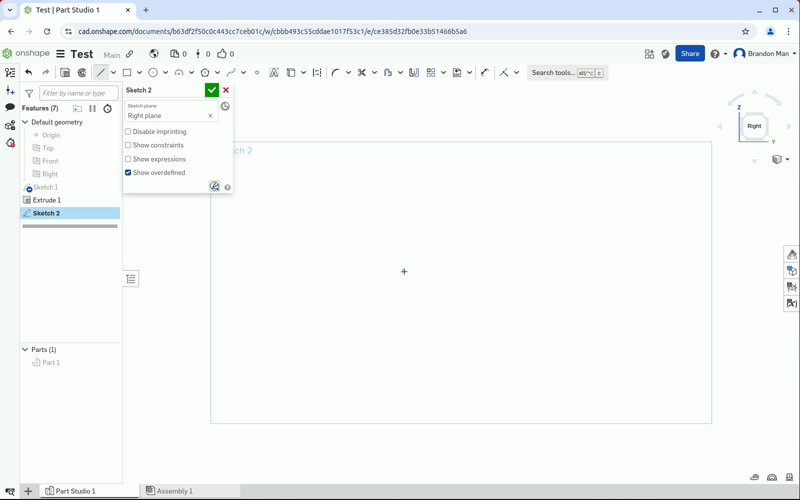
key_down(shift)
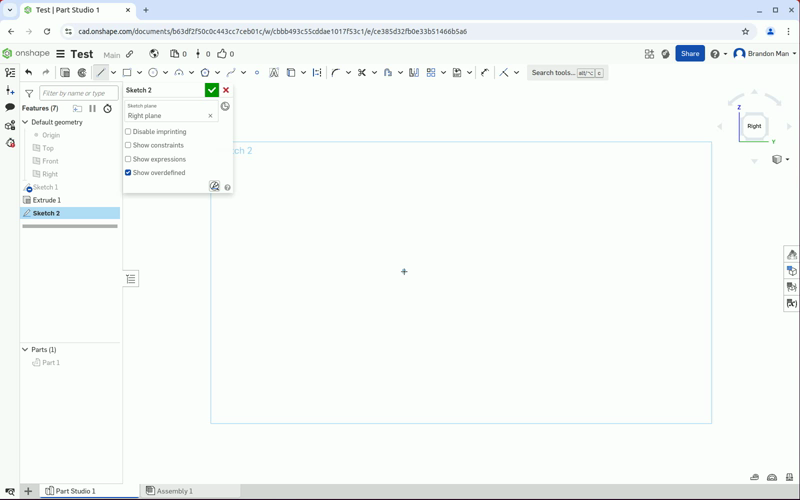
mouse_move(434, 271)
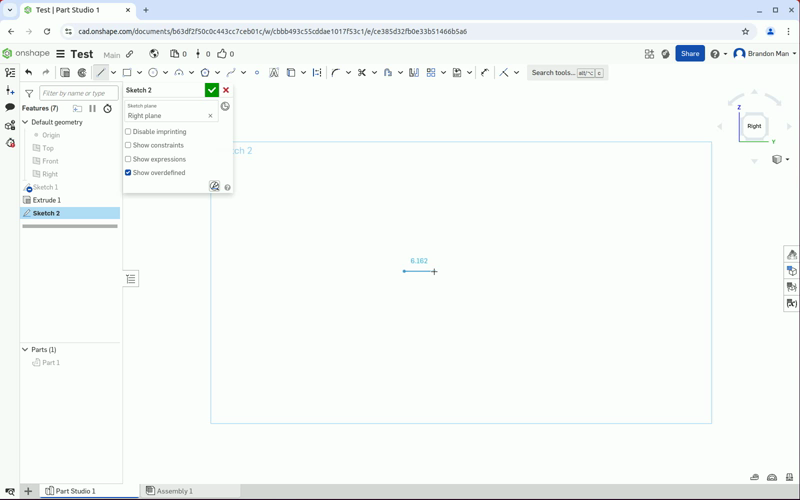
mouse_move(410, 271)
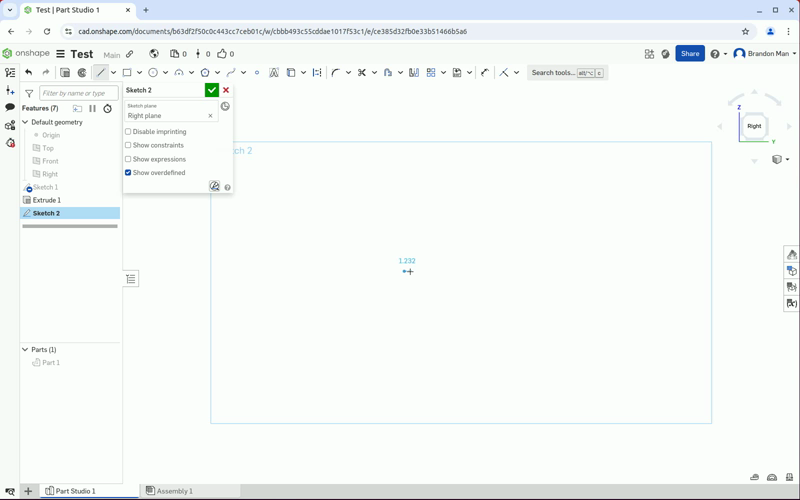
scroll(6)
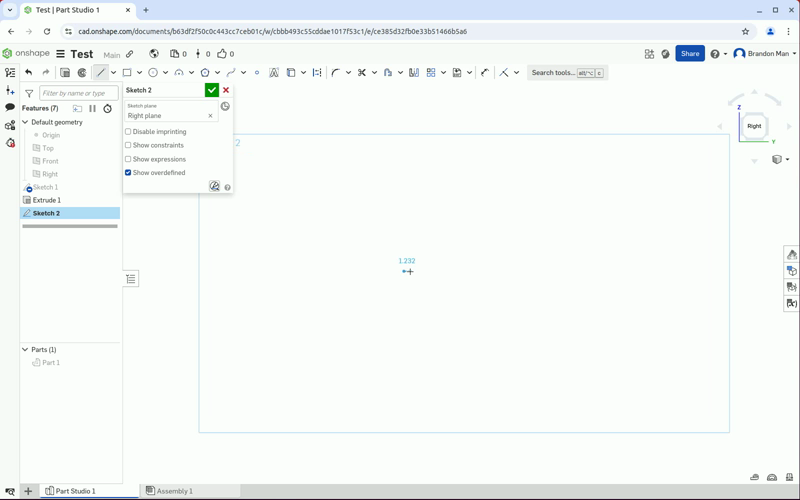
scroll(6)
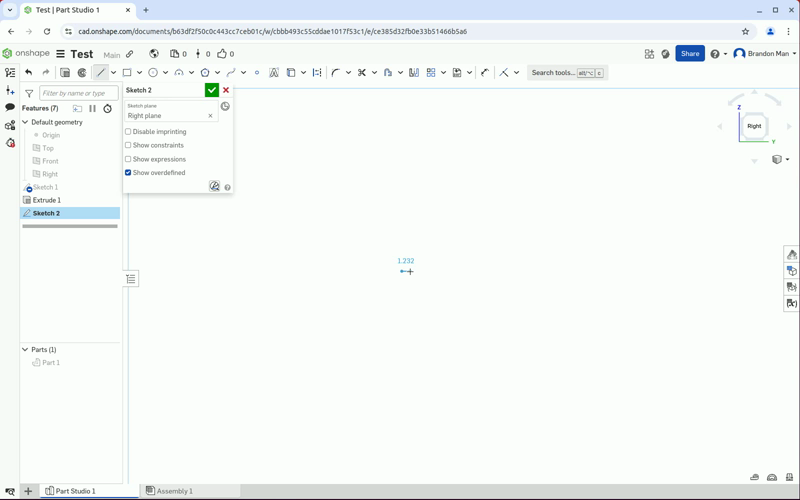
scroll(6)
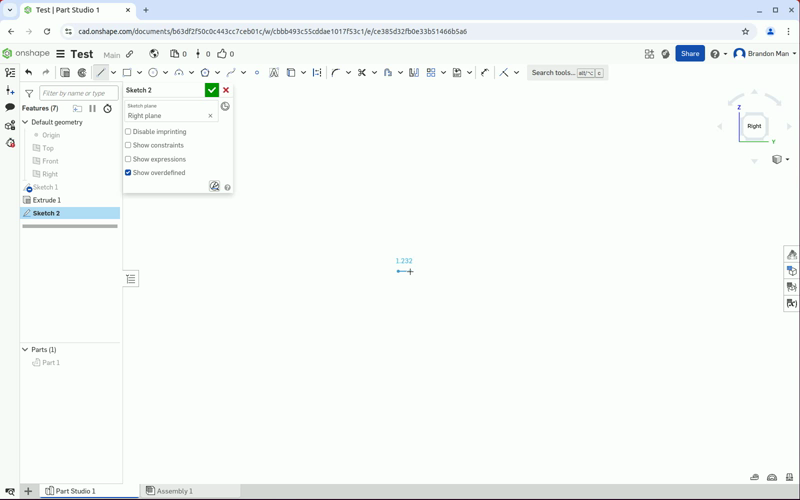
scroll(6)
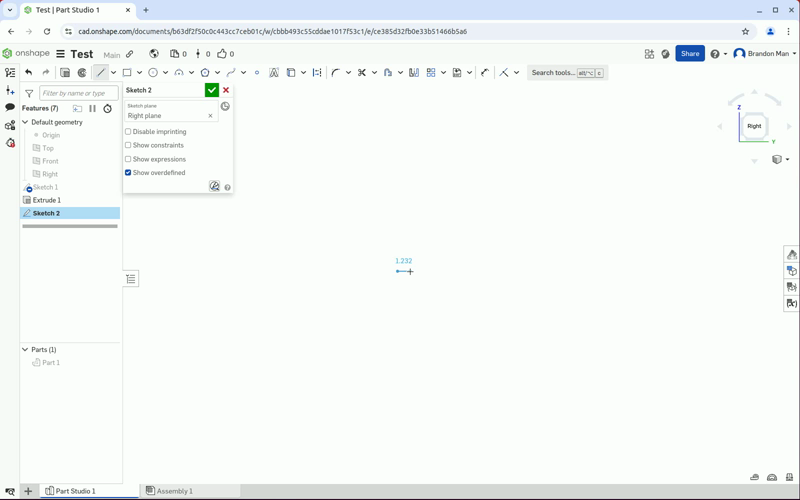
scroll(6)
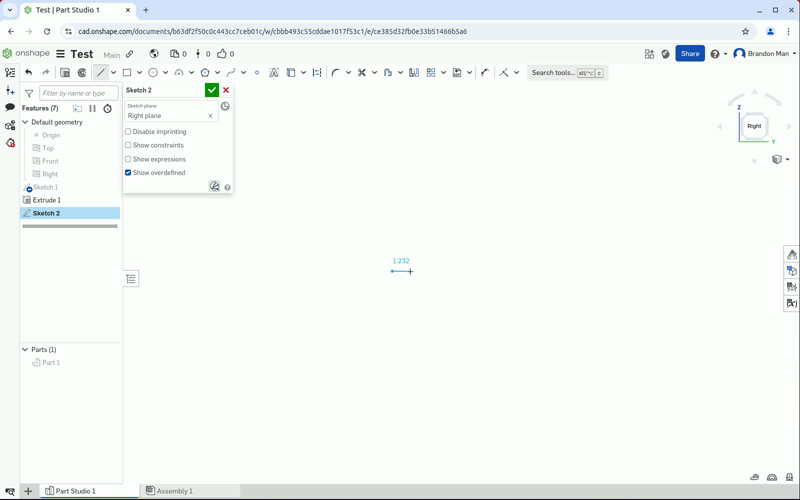
scroll(6)
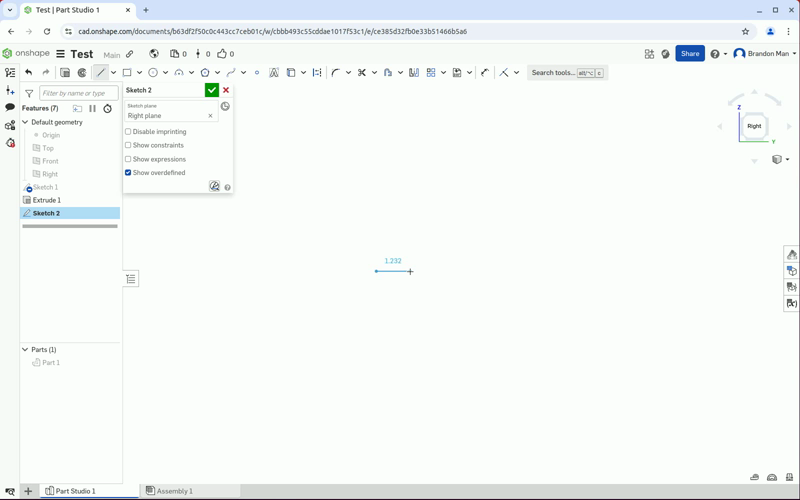
scroll(6)
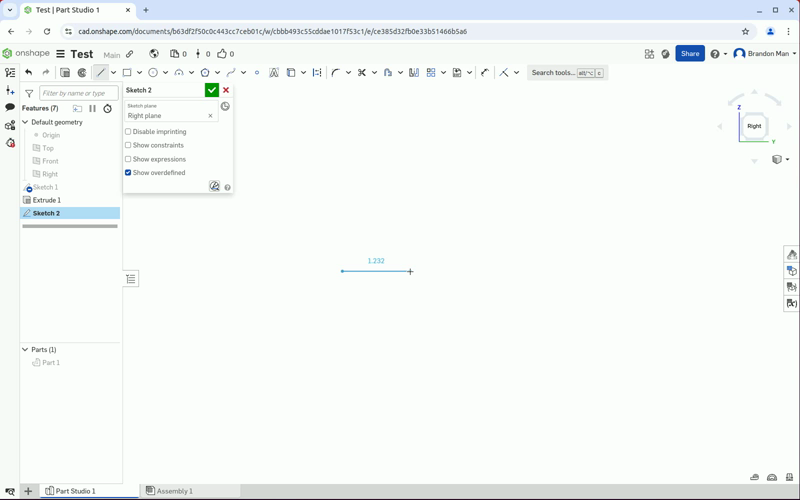
click(410, 271)
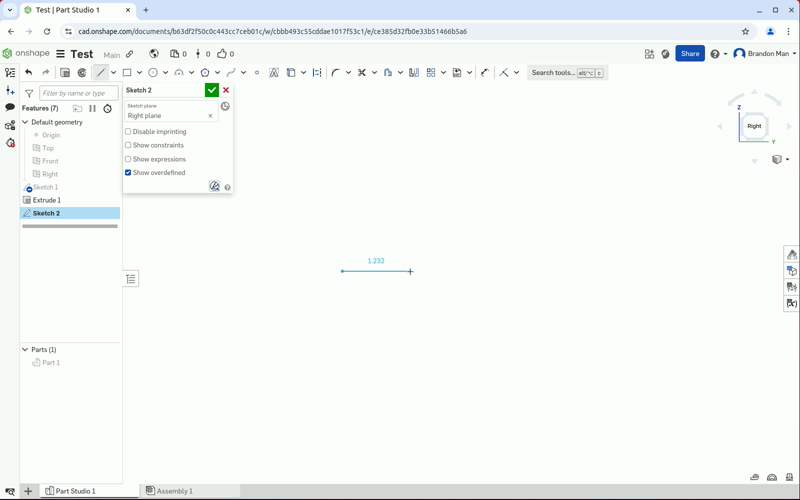
scroll(-6)
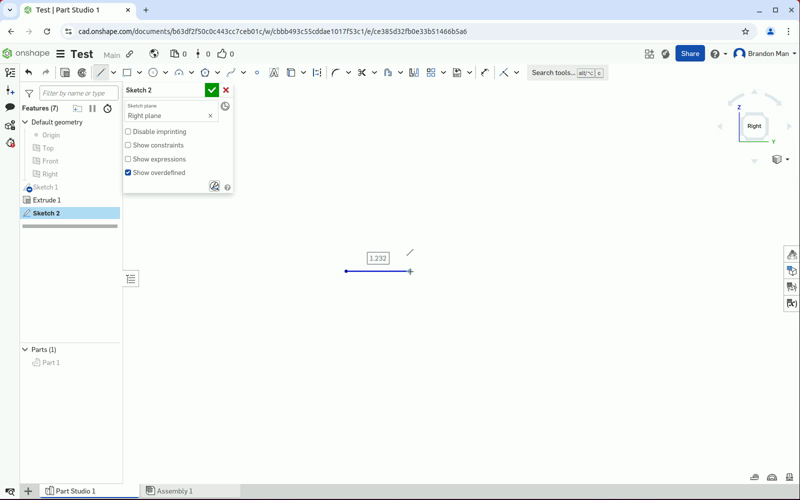
scroll(-6)
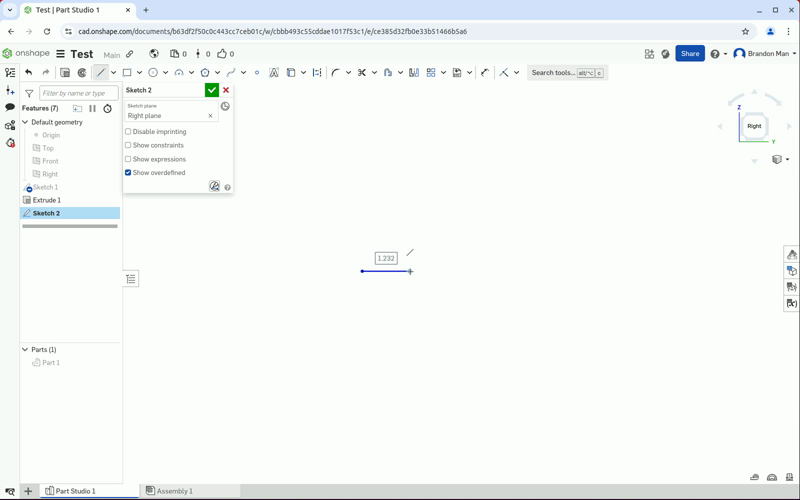
scroll(-6)
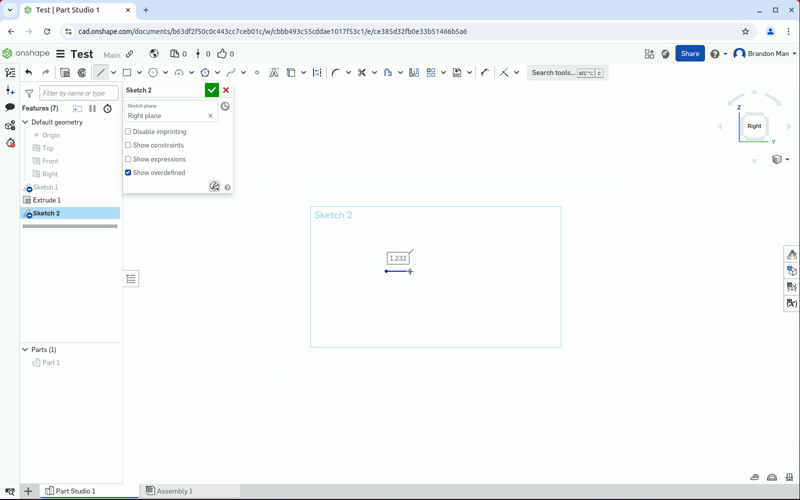
scroll(-6)
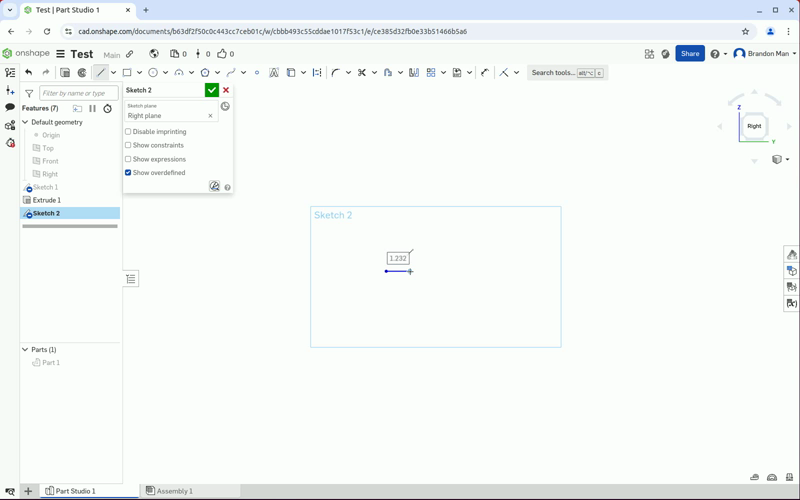
scroll(-6)
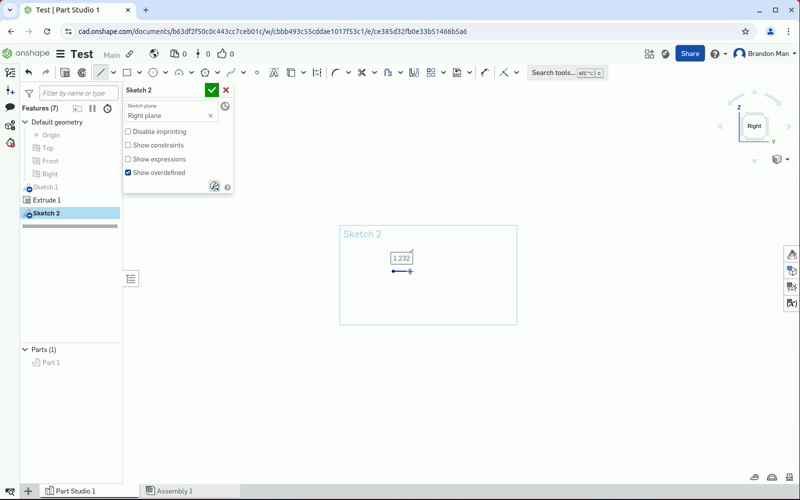
scroll(-6)
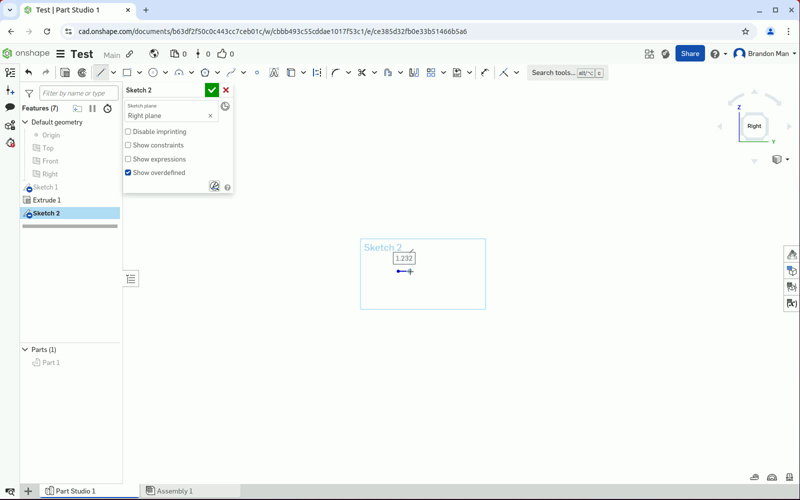
scroll(-6)
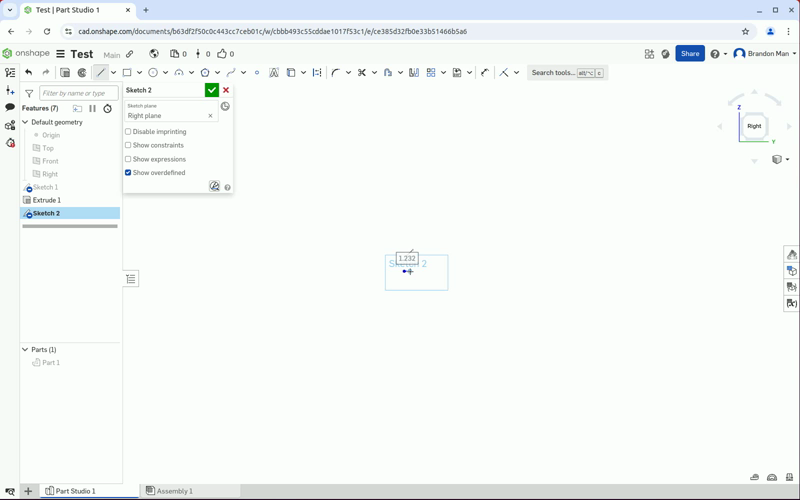
key_up(shift)
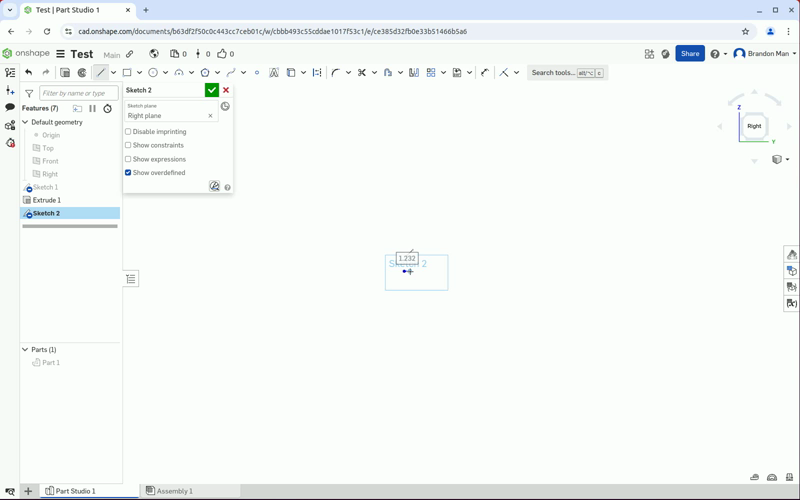
key_down(shift)
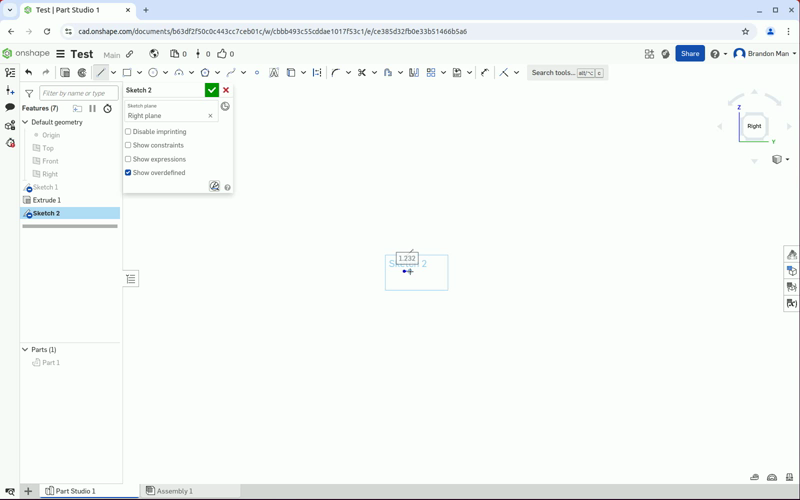
mouse_move(440, 271)
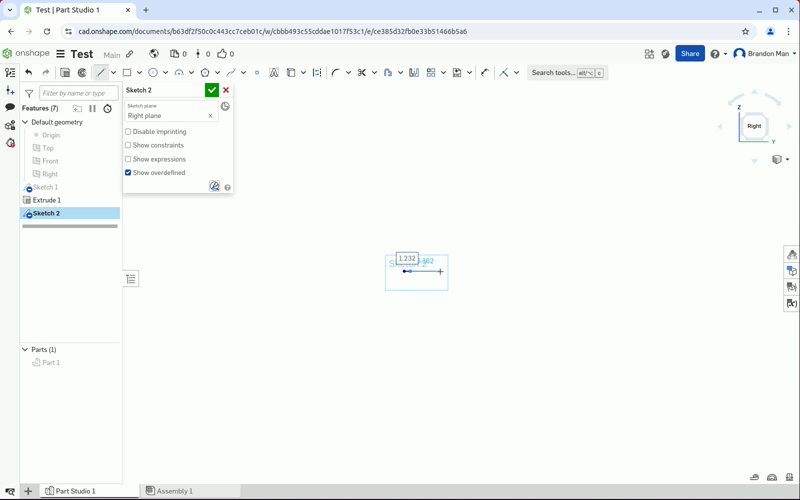
mouse_move(410, 282)
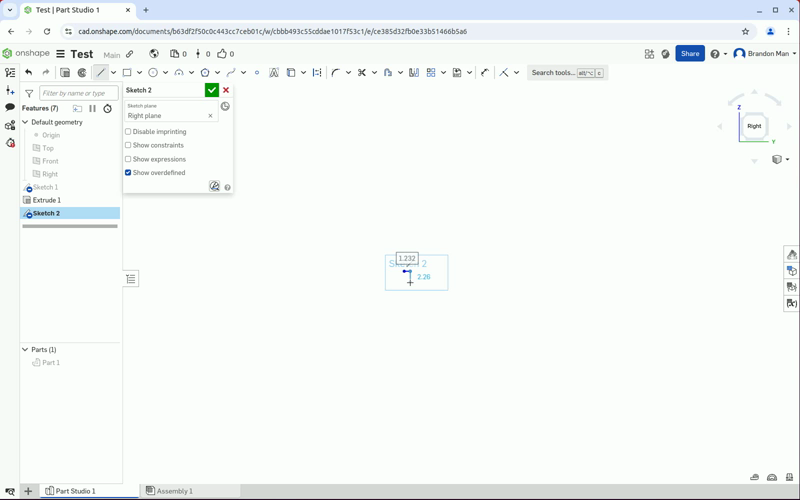
click(410, 282)
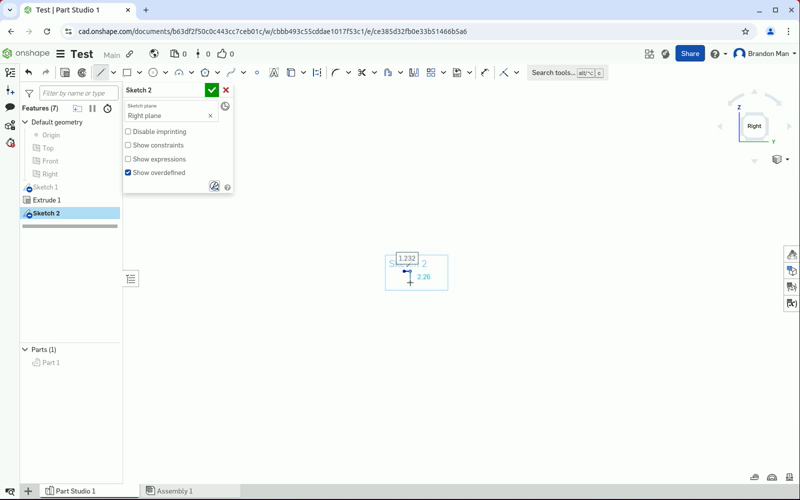
key_up(shift)
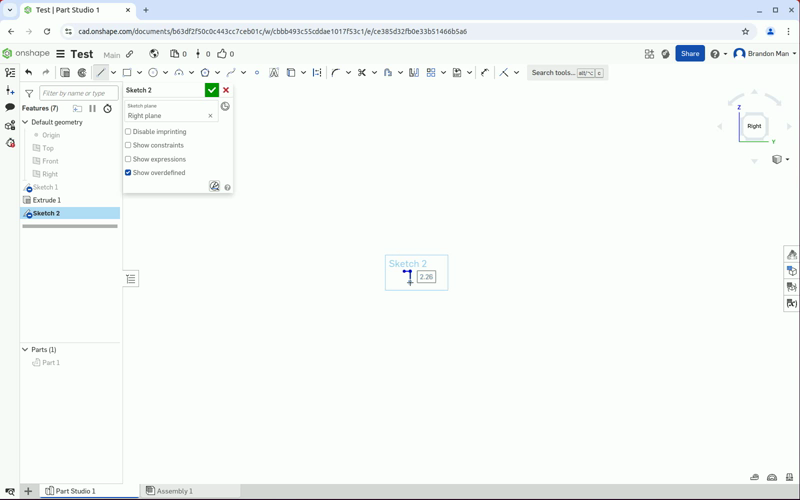
key_down(shift)
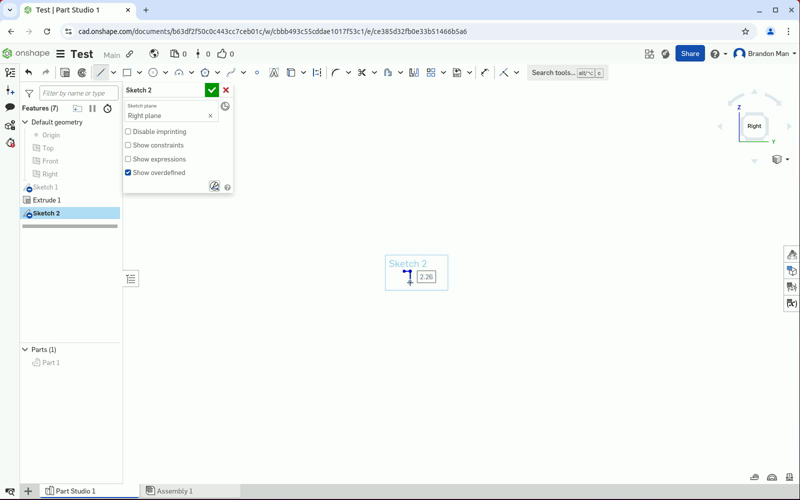
mouse_move(512, 282)
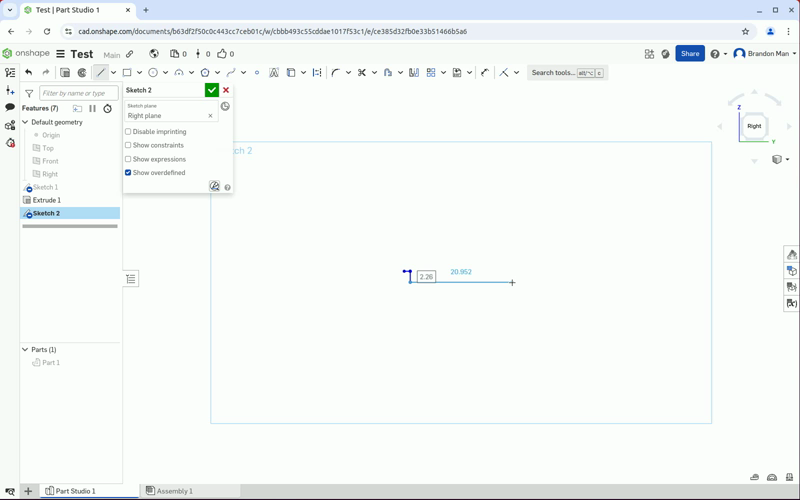
click(512, 282)
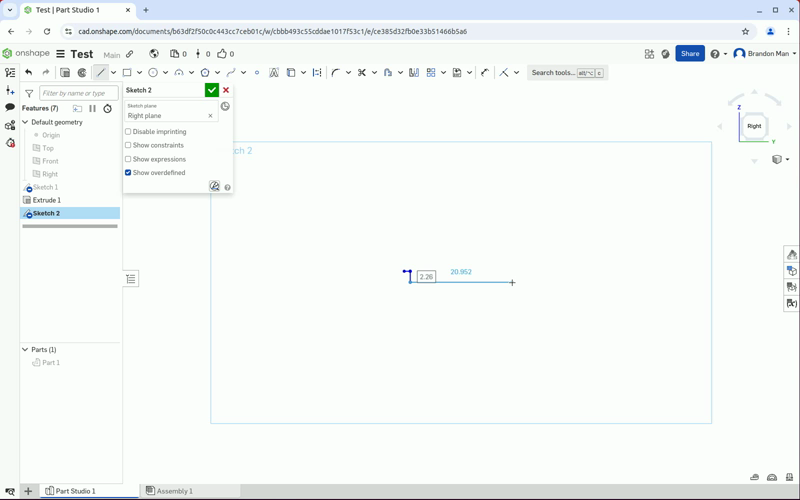
key_up(shift)
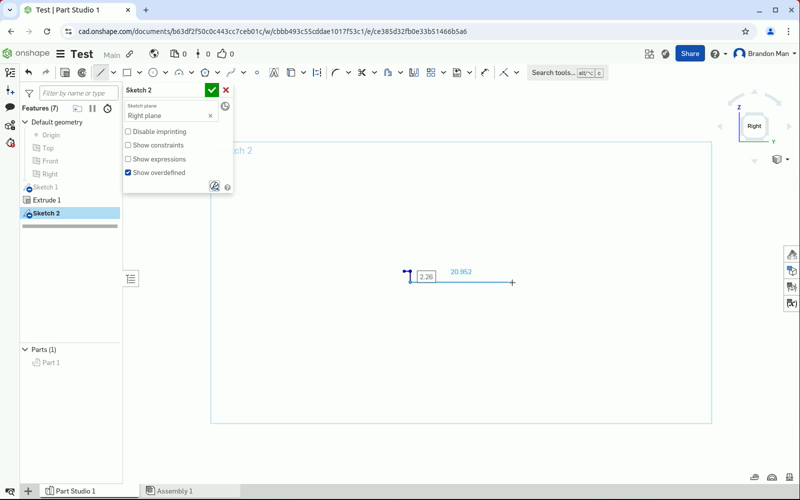
key_down(shift)
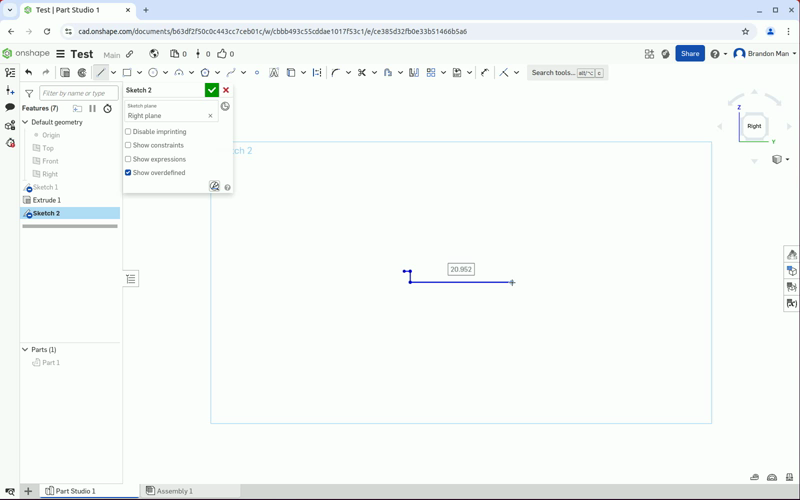
mouse_move(542, 282)
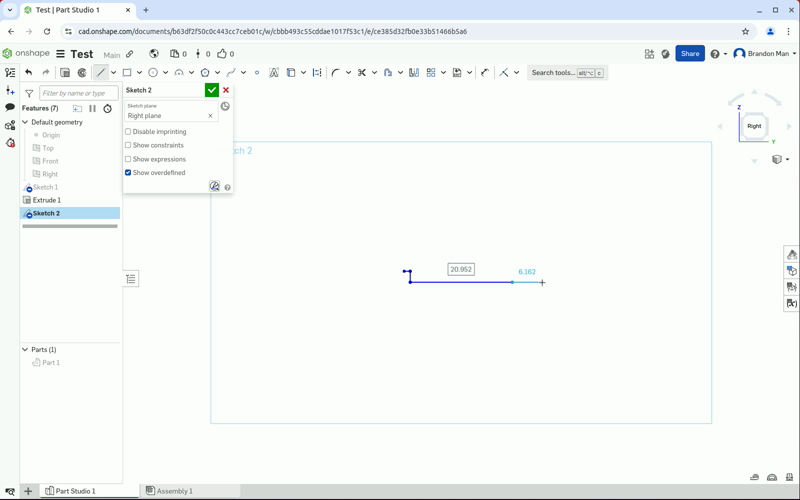
mouse_move(512, 271)
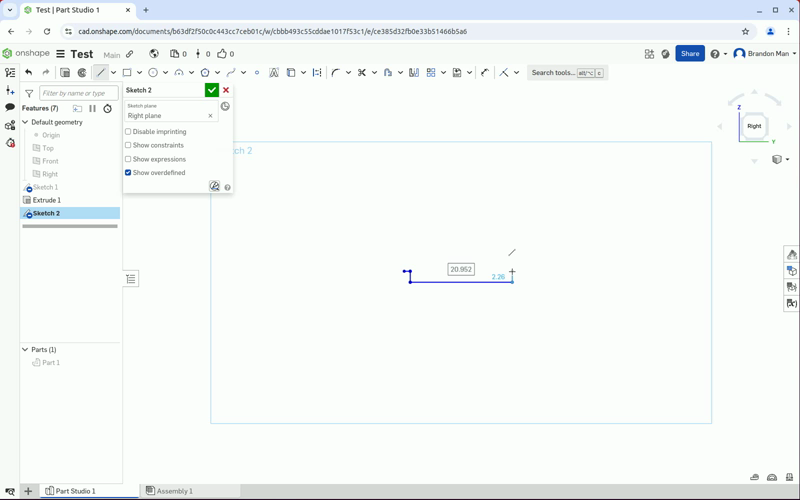
click(512, 271)
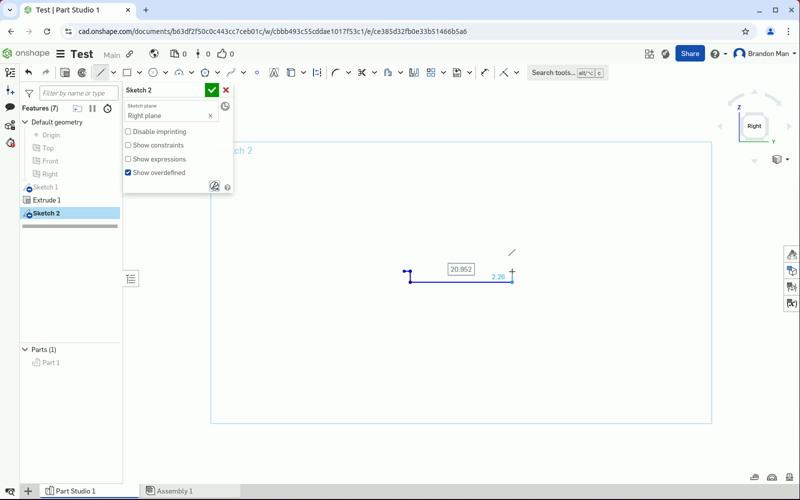
key_up(shift)
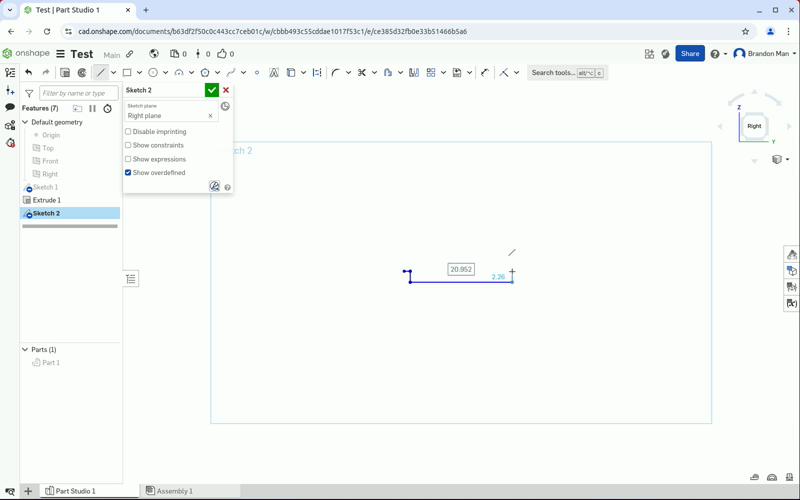
key_down(shift)
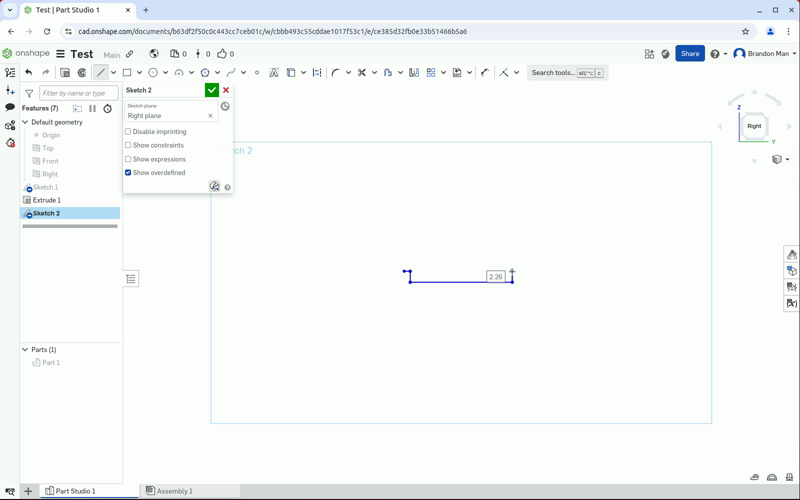
mouse_move(542, 271)
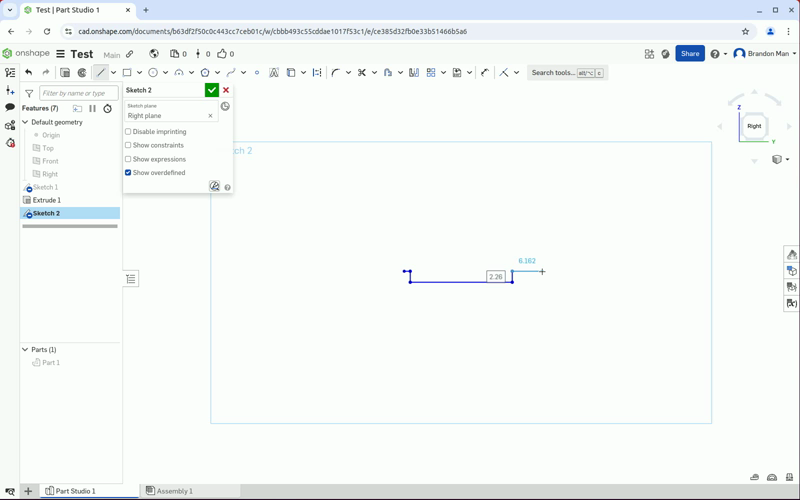
mouse_move(518, 271)
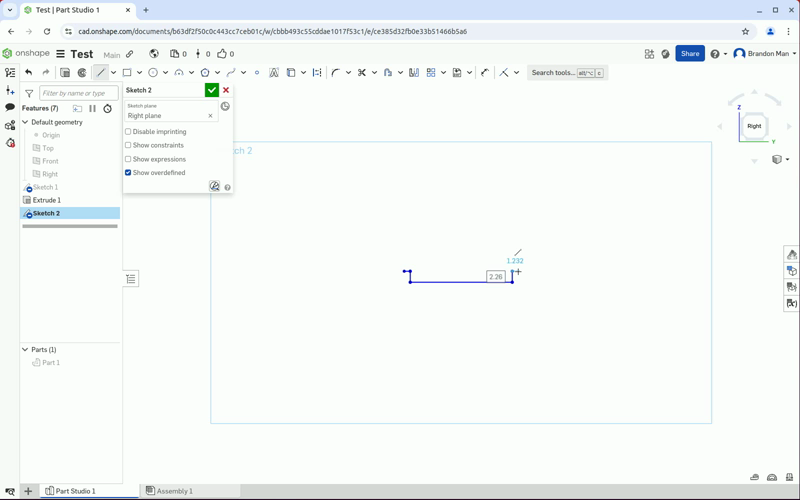
scroll(6)
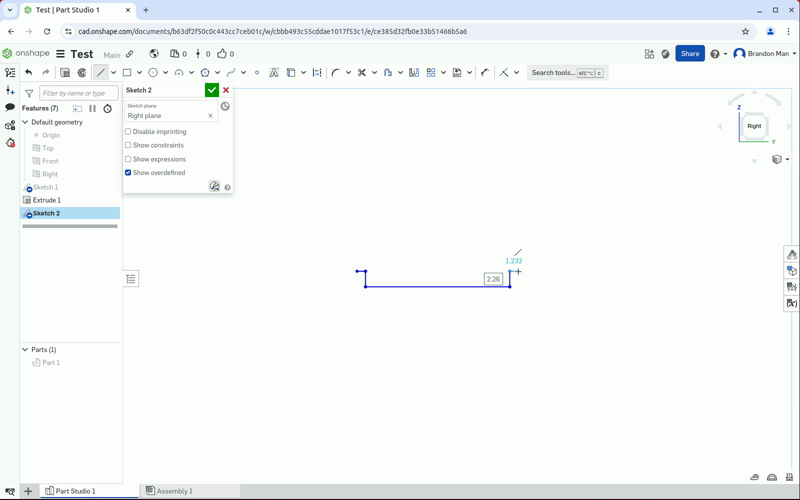
scroll(6)
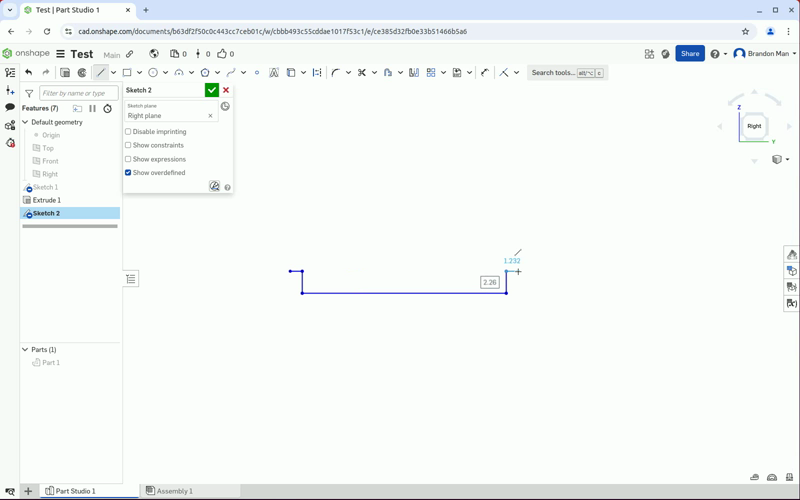
scroll(6)
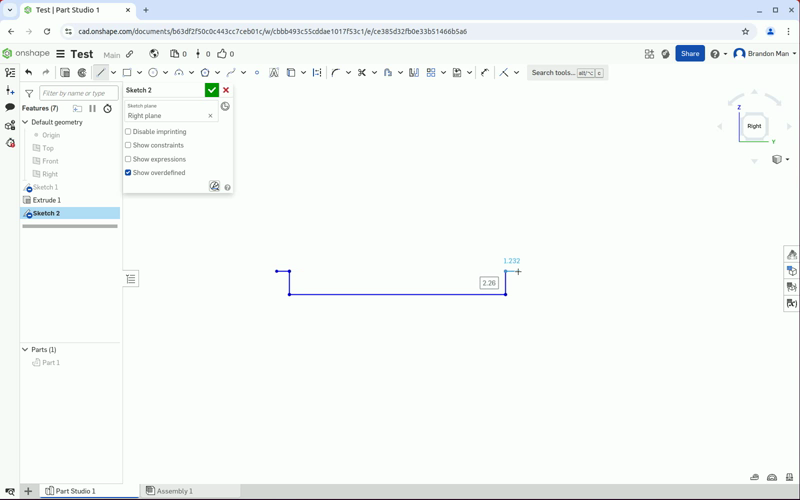
scroll(6)
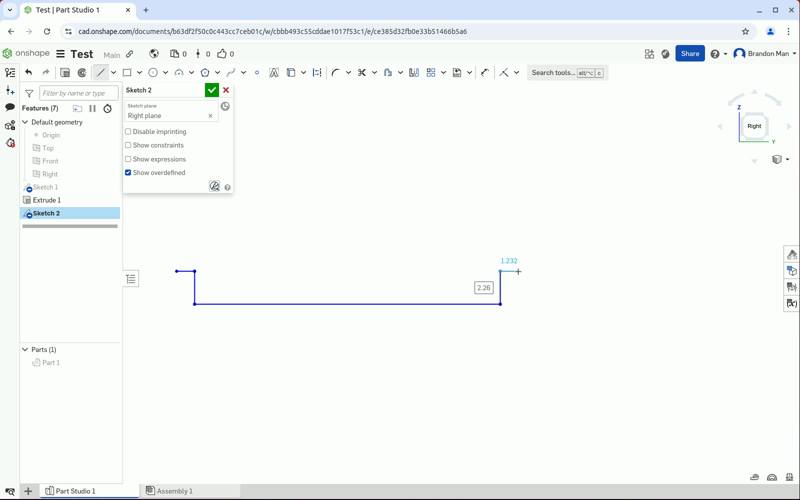
scroll(6)
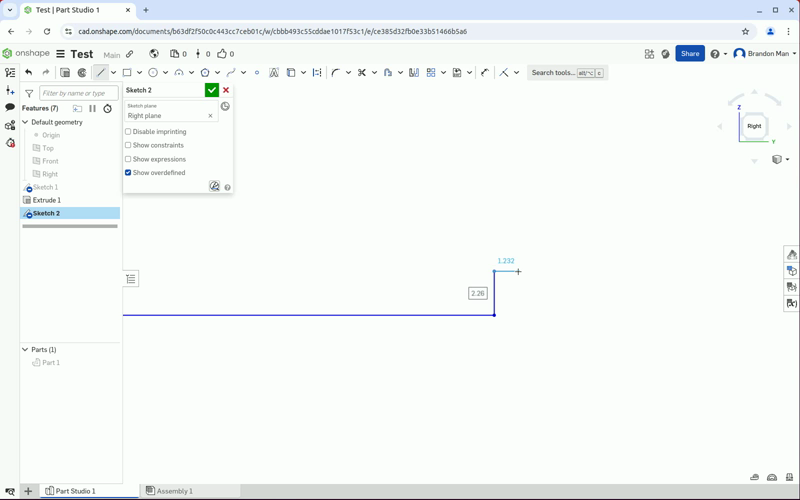
scroll(6)
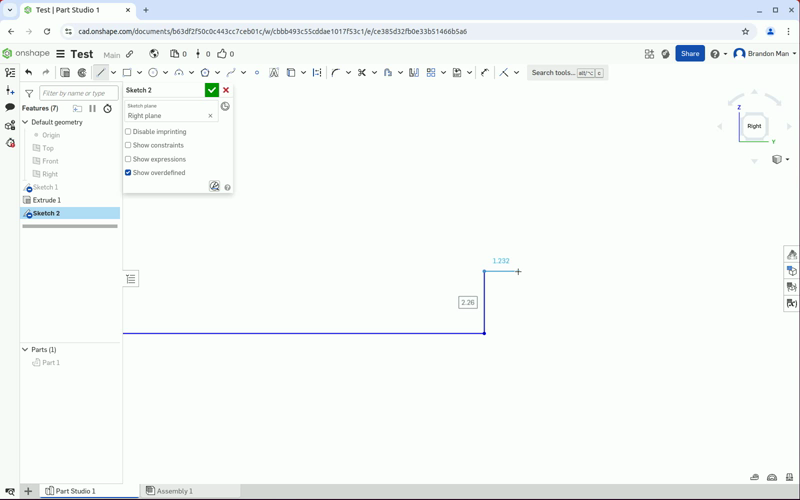
scroll(6)
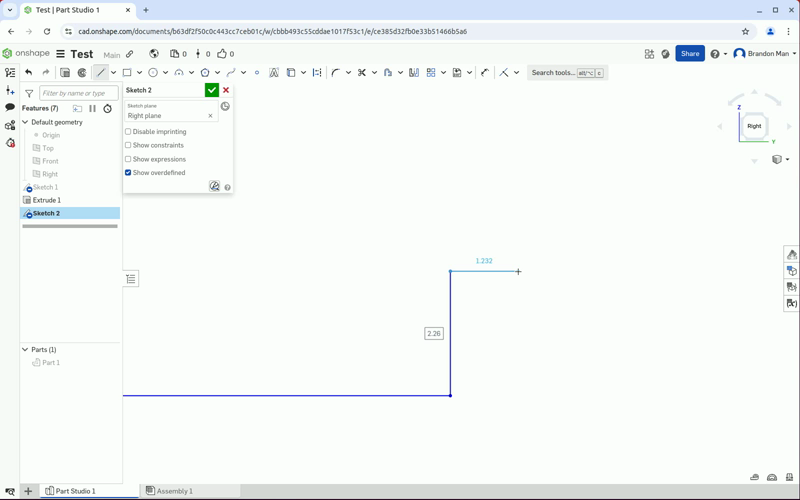
click(518, 271)
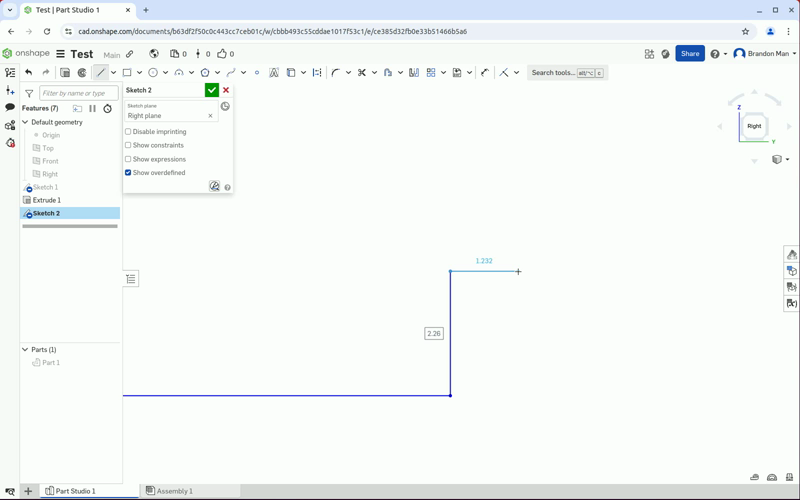
scroll(-6)
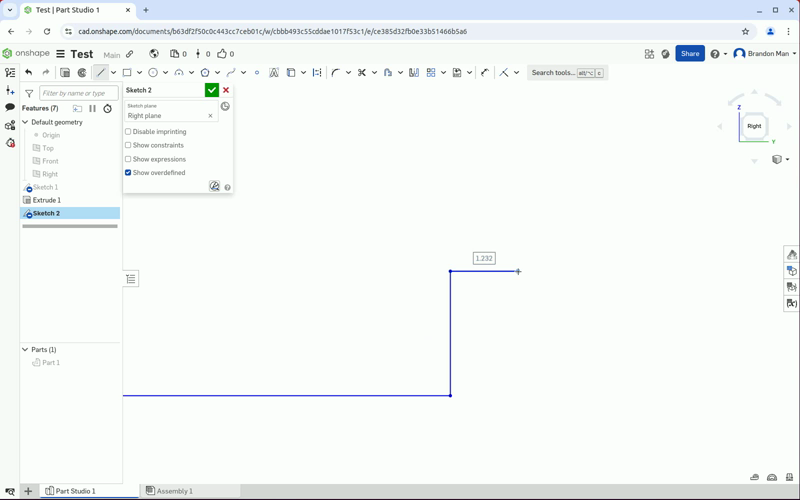
scroll(-6)
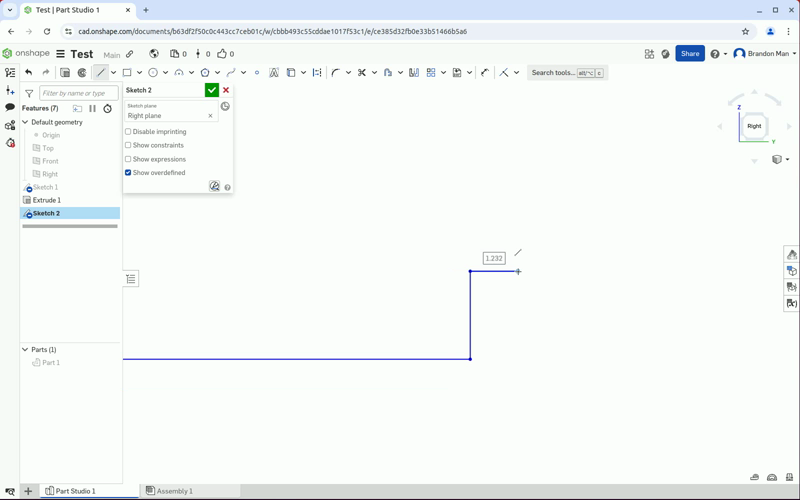
scroll(-6)
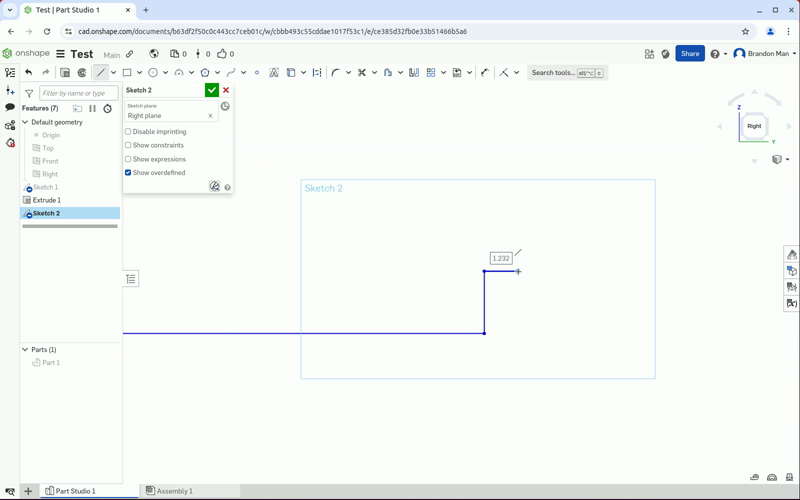
scroll(-6)
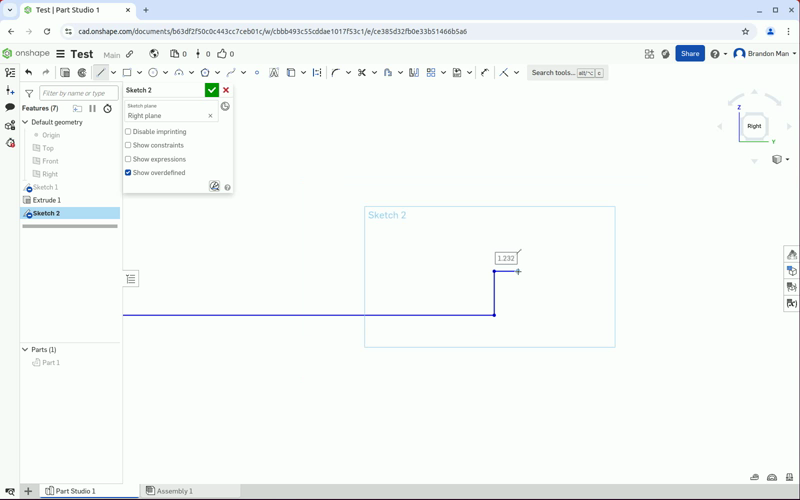
scroll(-6)
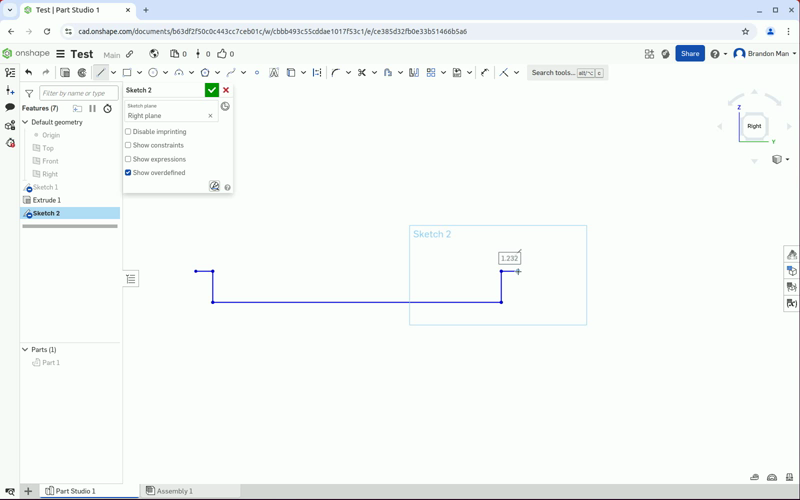
scroll(-6)
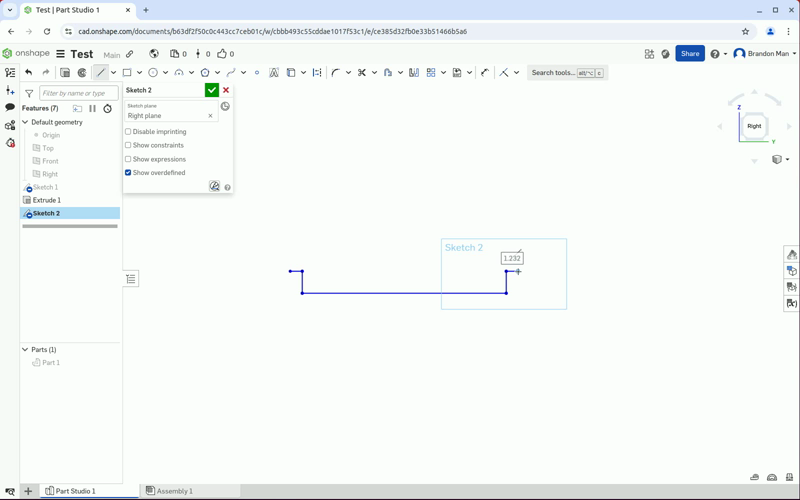
scroll(-6)
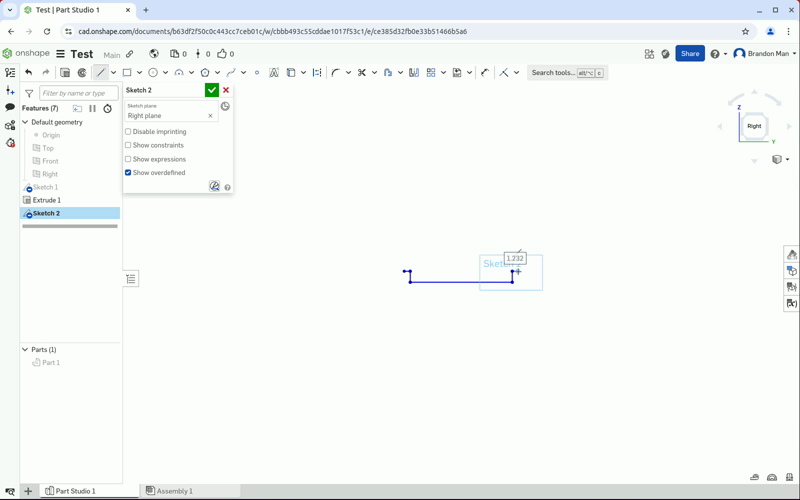
key_up(shift)
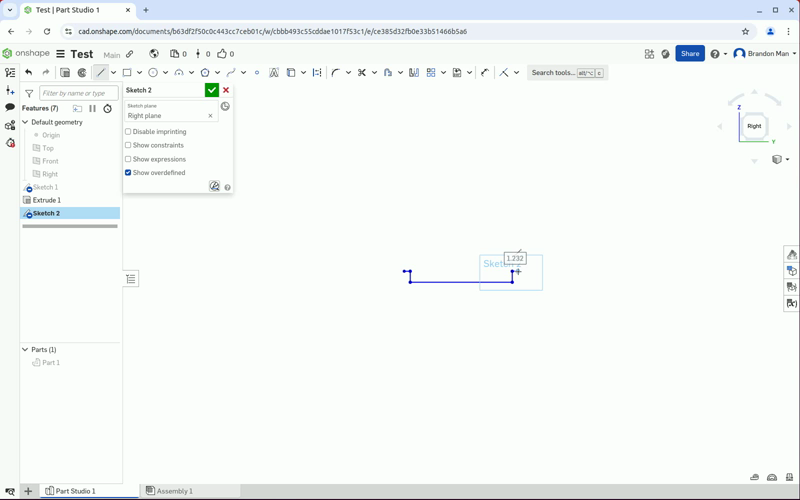
key_down(shift)
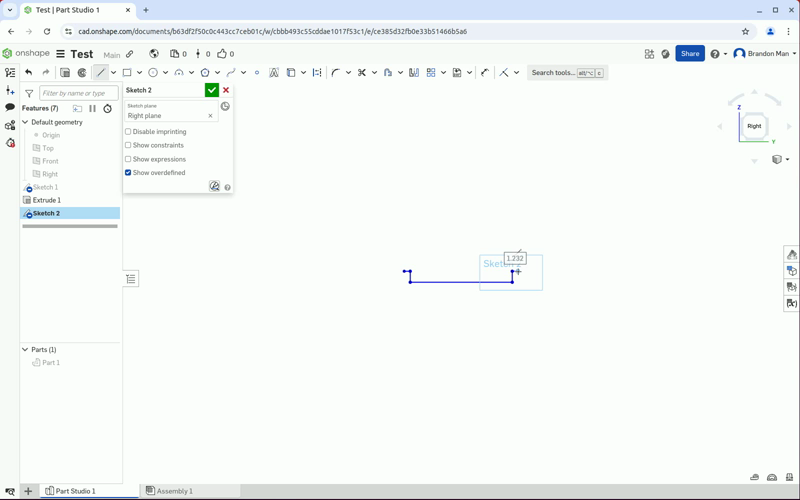
mouse_move(548, 271)
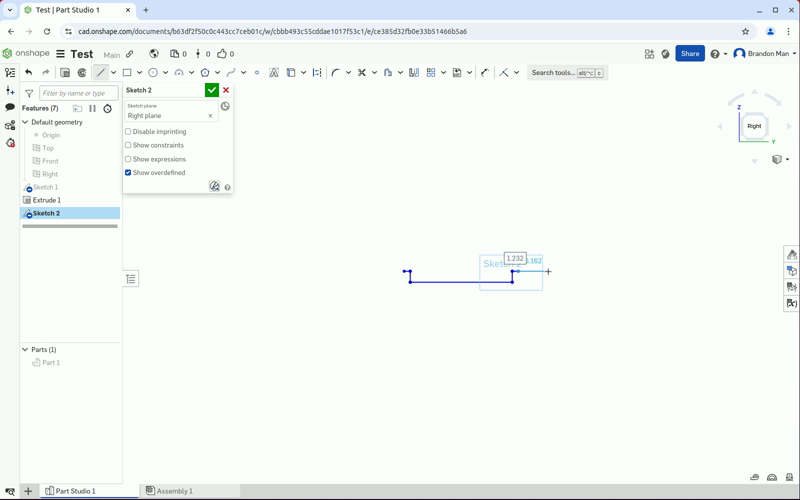
mouse_move(518, 259)
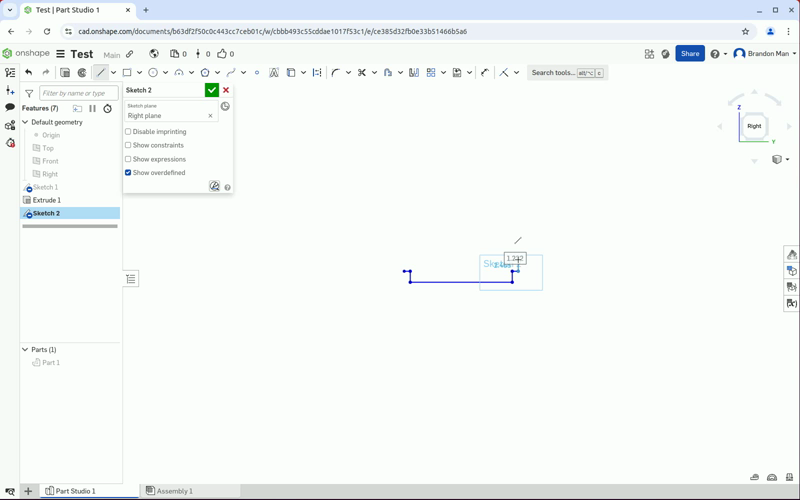
click(518, 259)
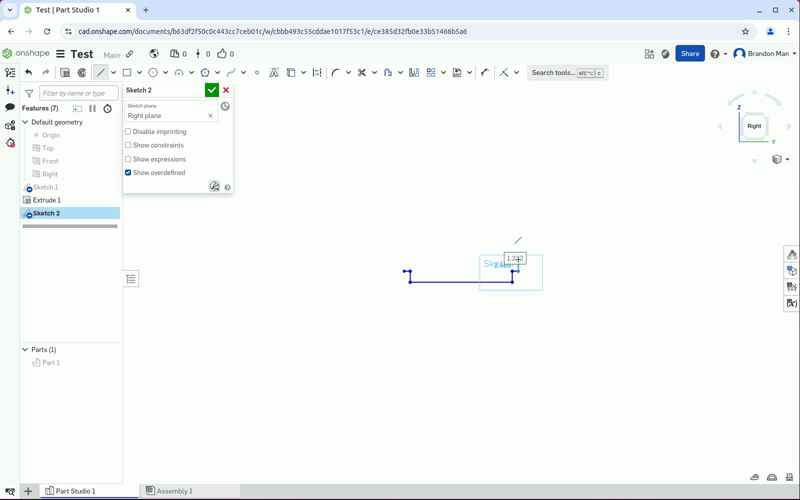
key_up(shift)
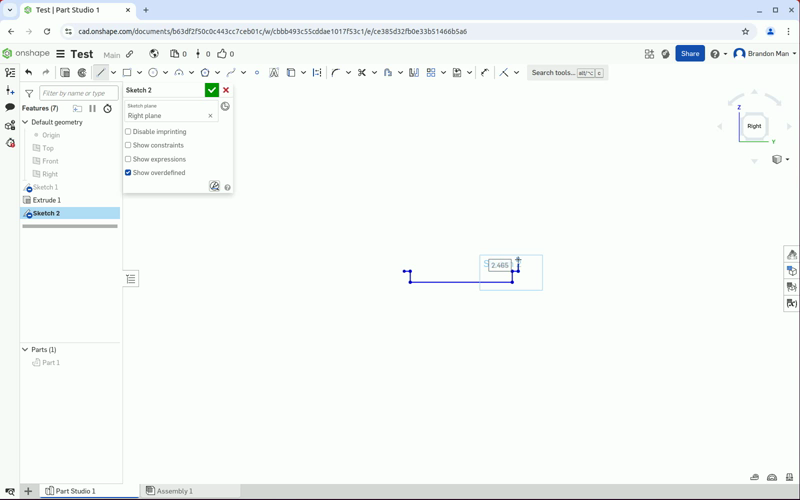
key_down(shift)
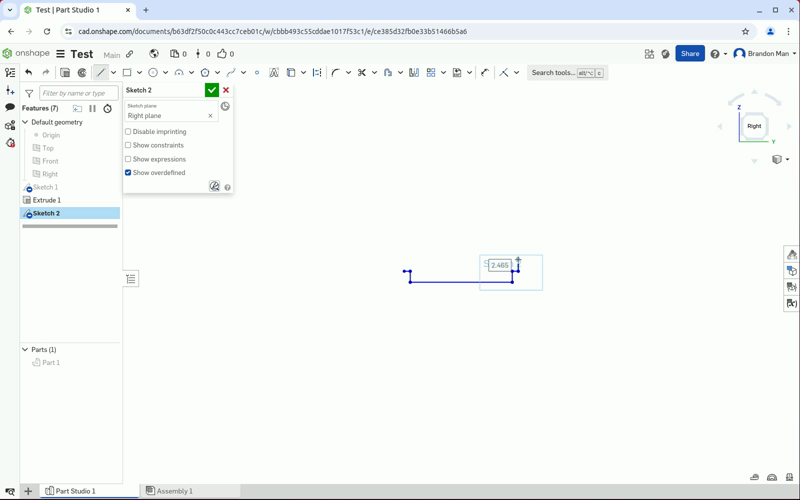
mouse_move(404, 259)
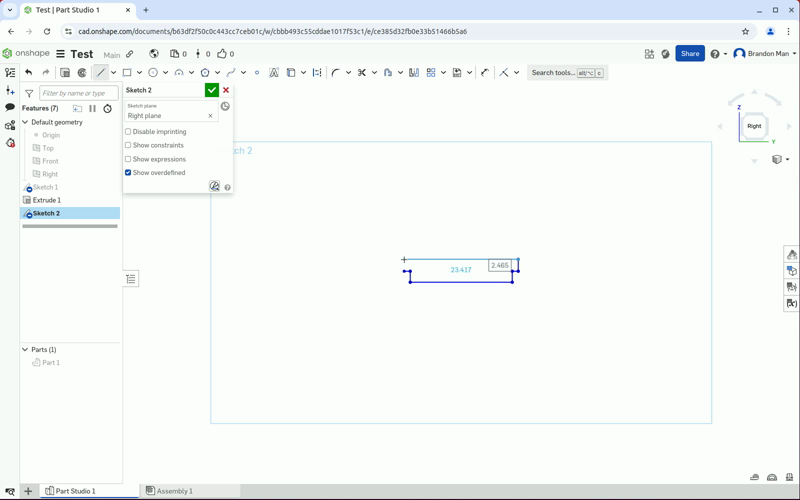
click(404, 259)
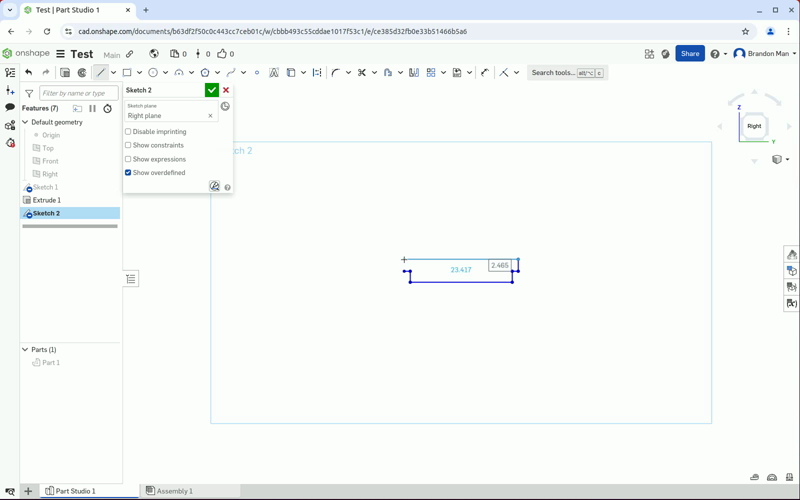
key_up(shift)
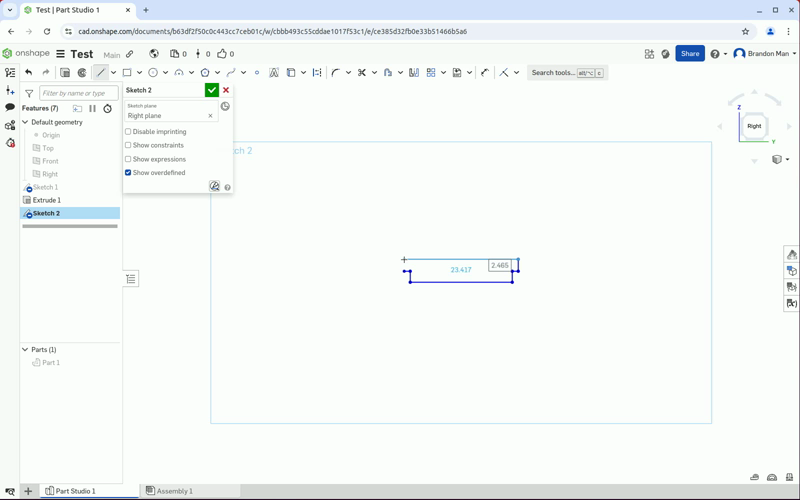
mouse_move(434, 259)
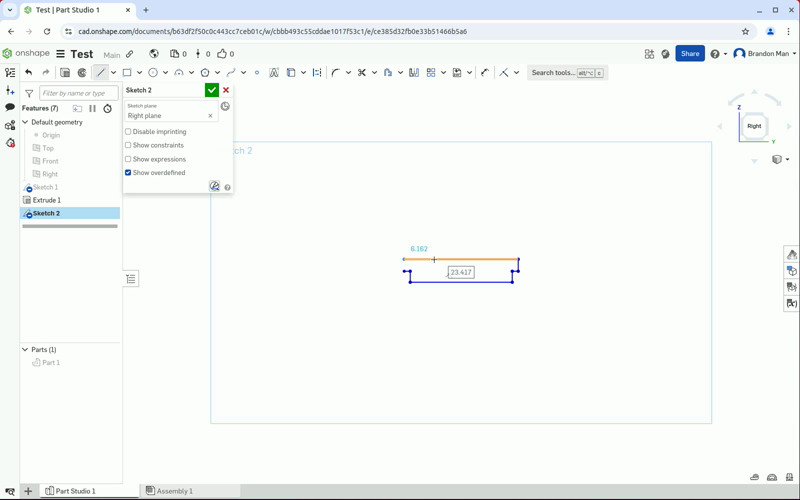
key_down(shift)
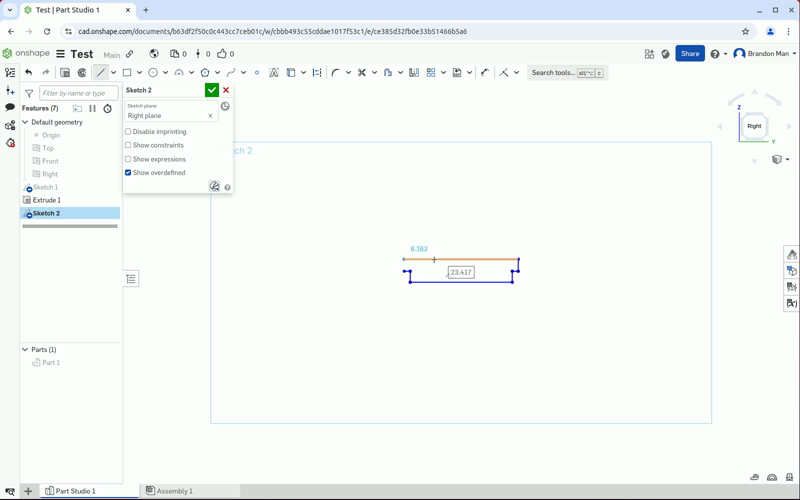
mouse_move(404, 271)
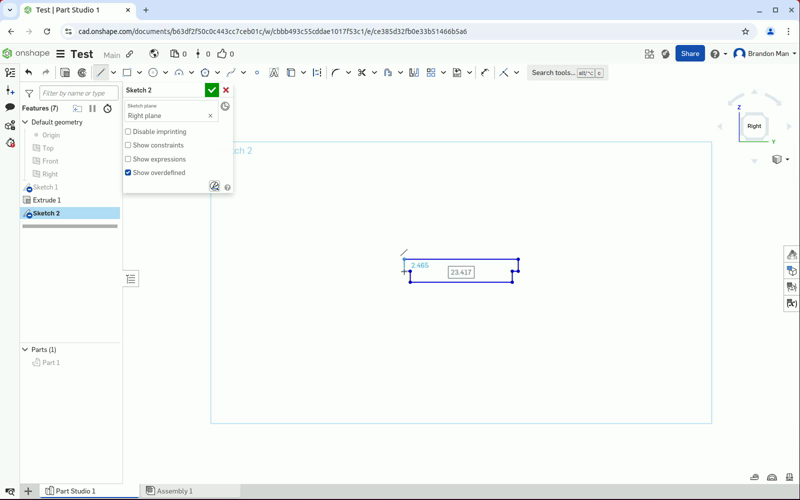
key_up(shift)
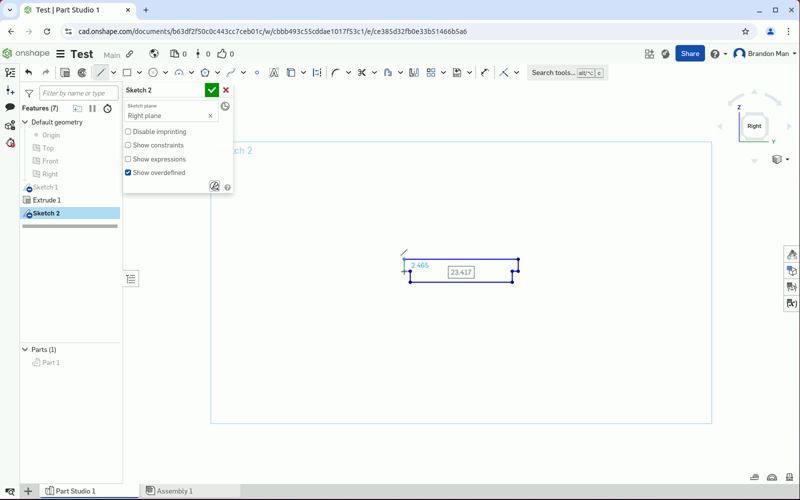
click(404, 271)
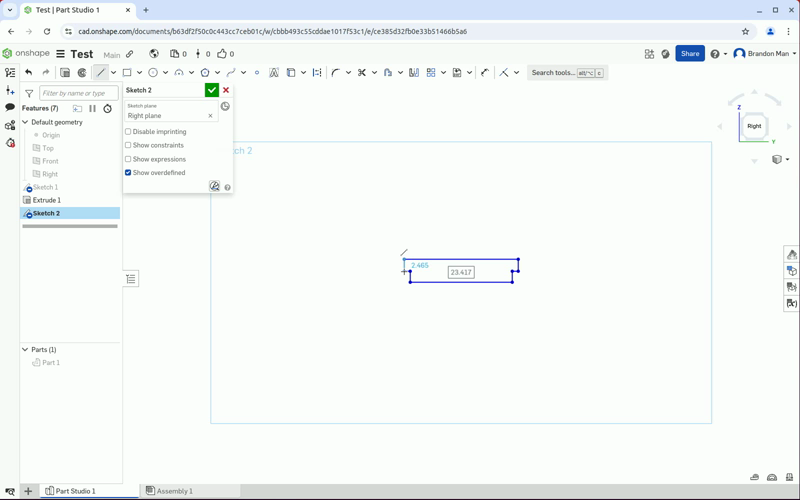
key(esc)
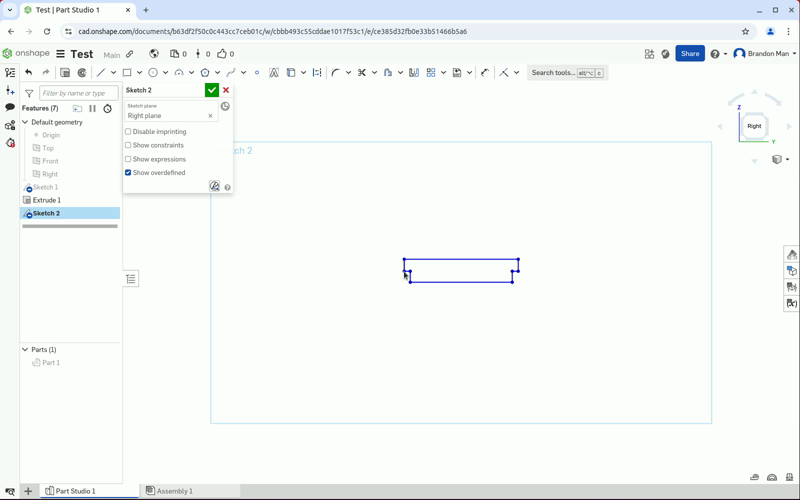
mouse_move(489, 269)
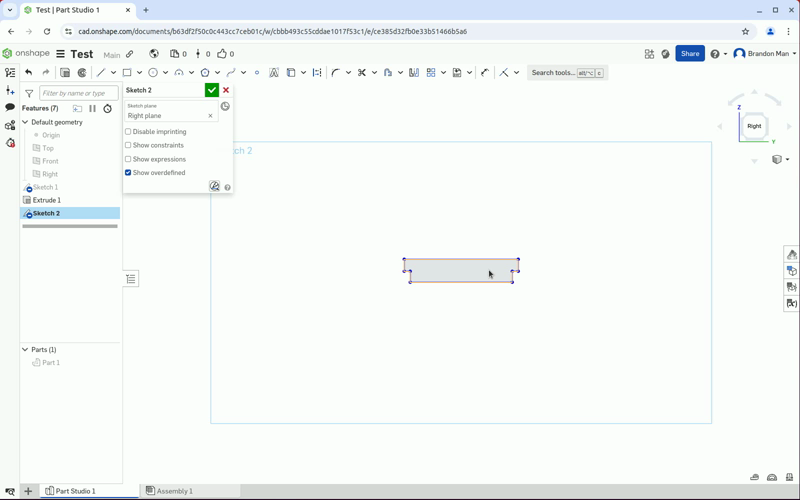
click(489, 269)
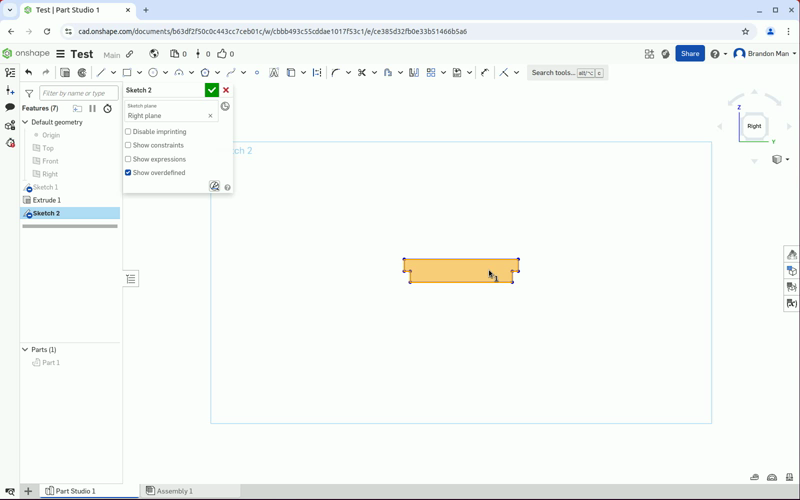
mouse_move(73, 352)
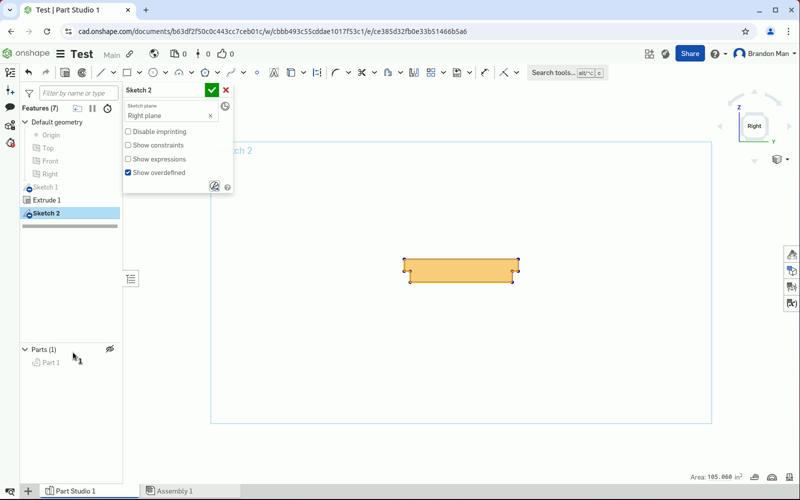
key(shift+y)
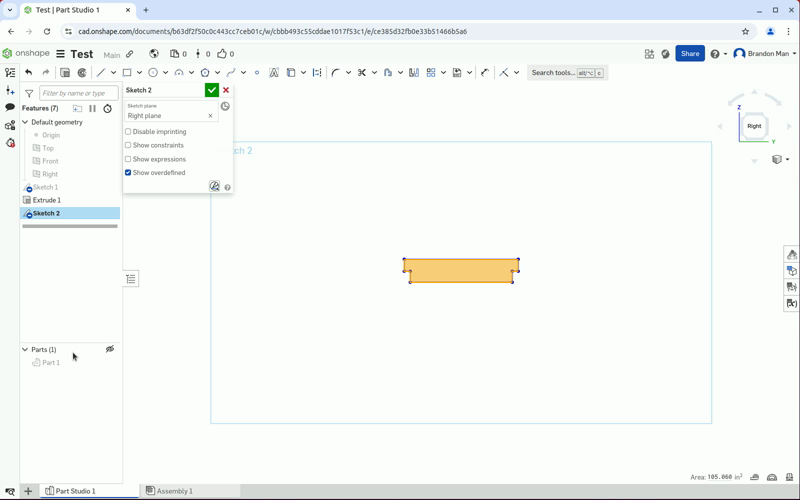
key(shift+e)
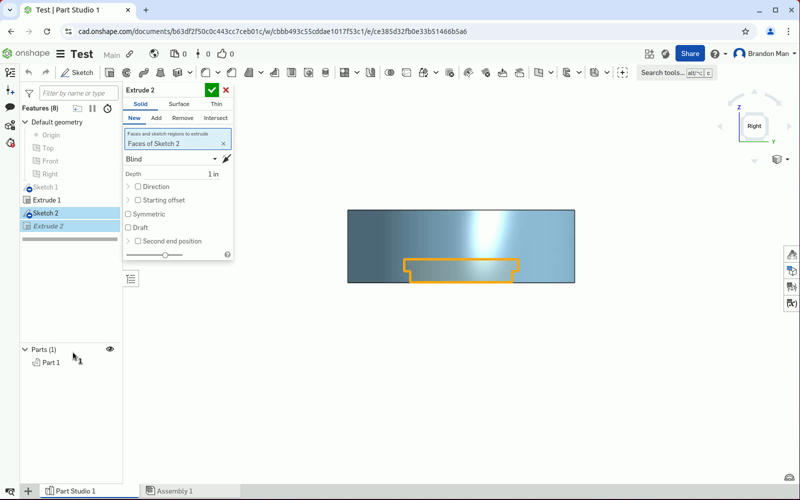
mouse_move(143, 106)
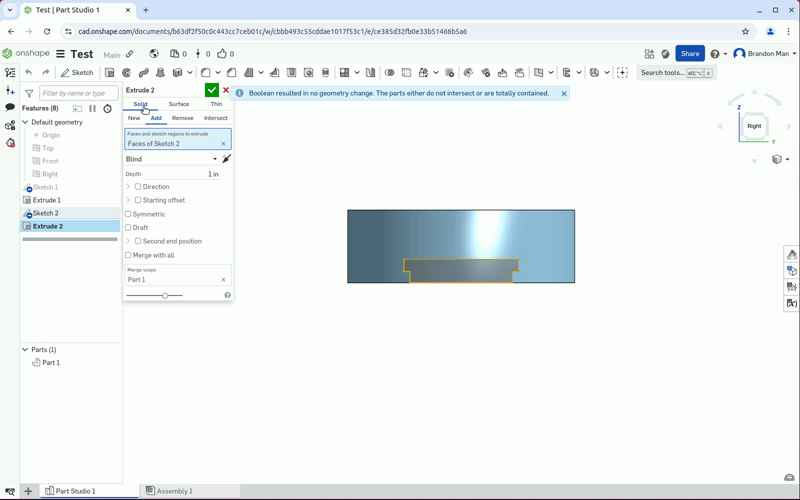
click(143, 106)
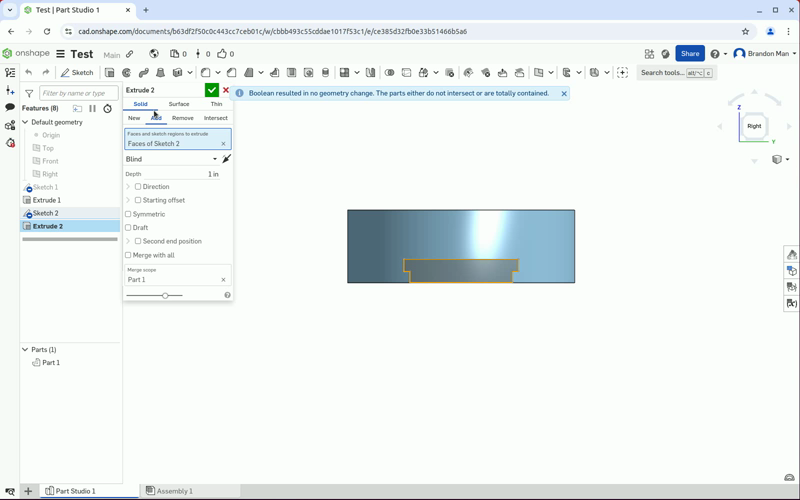
mouse_move(186, 120)
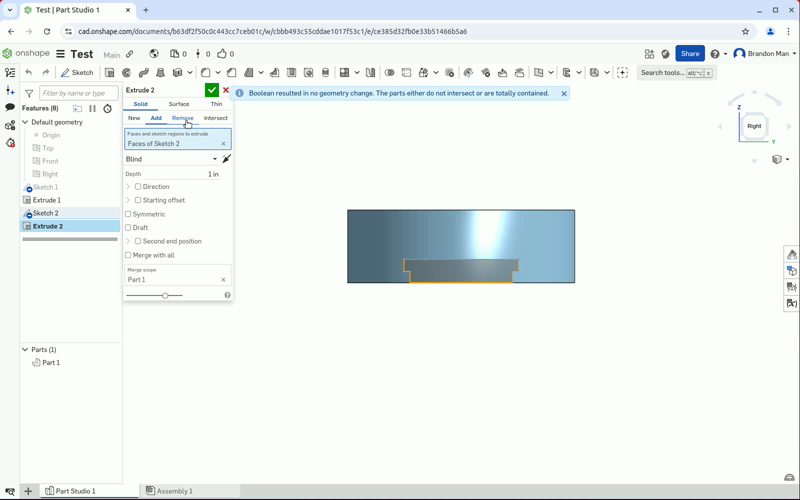
click(186, 120)
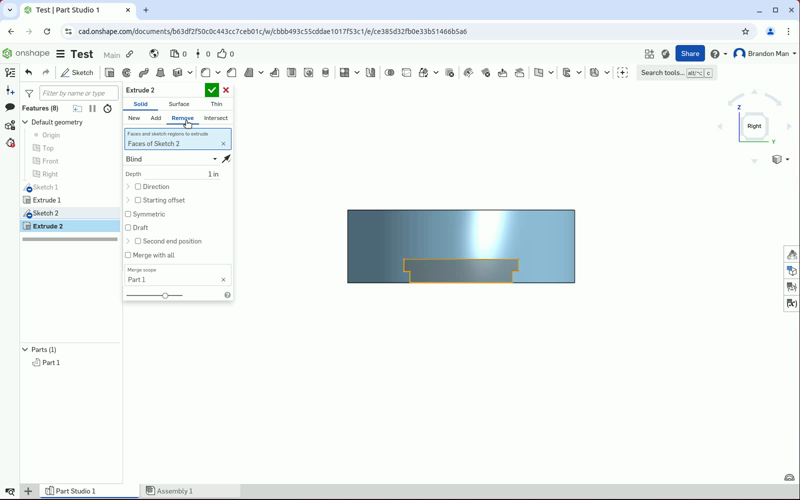
key(tab, 4)
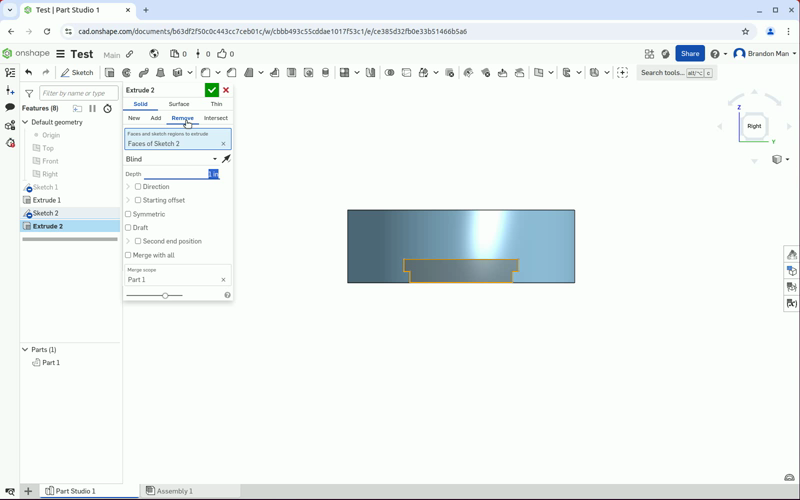
text(28.885)
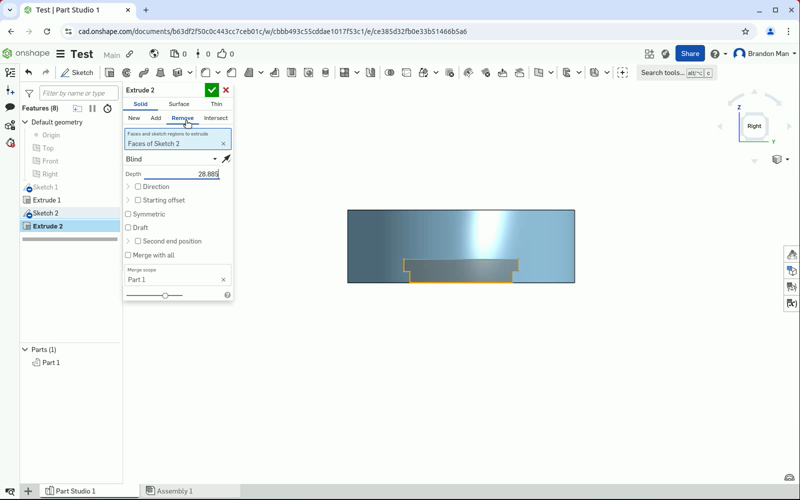
key(tab, 3)
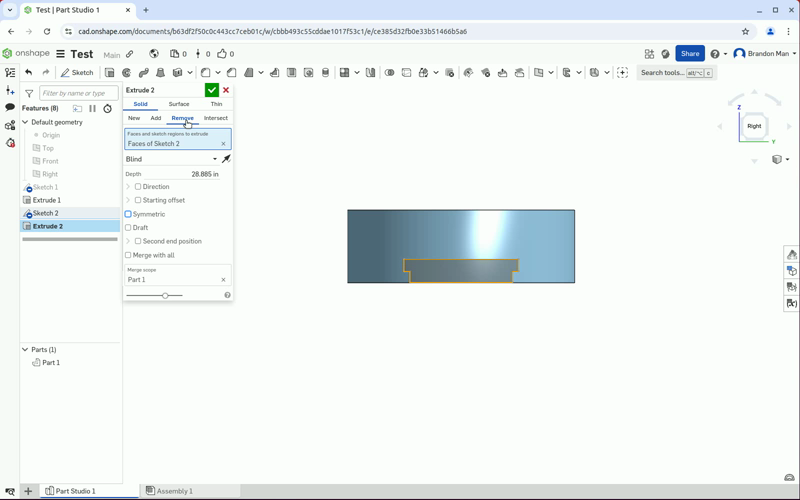
key(tab, 2)
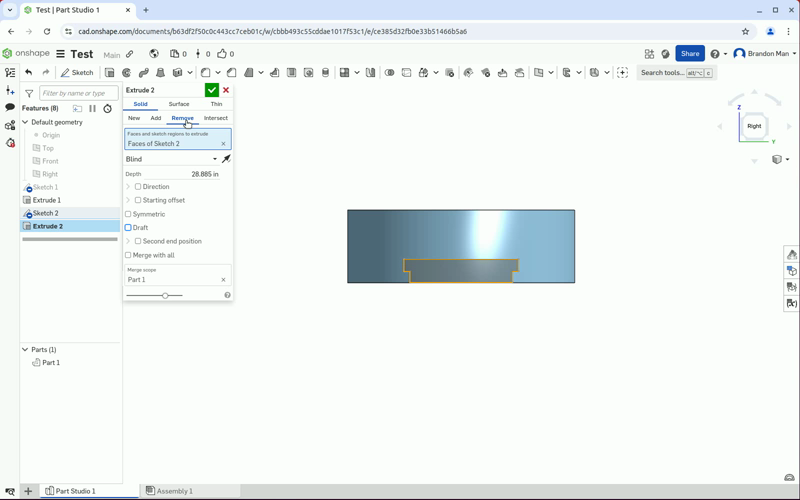
key(space)
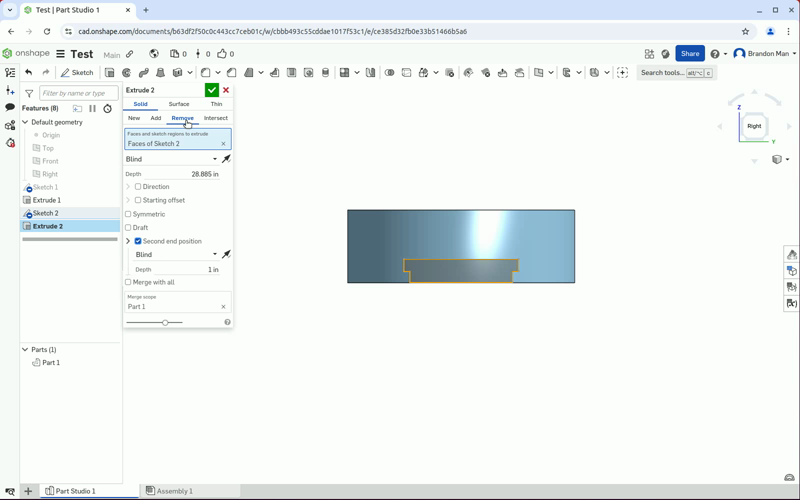
key(tab, 3)
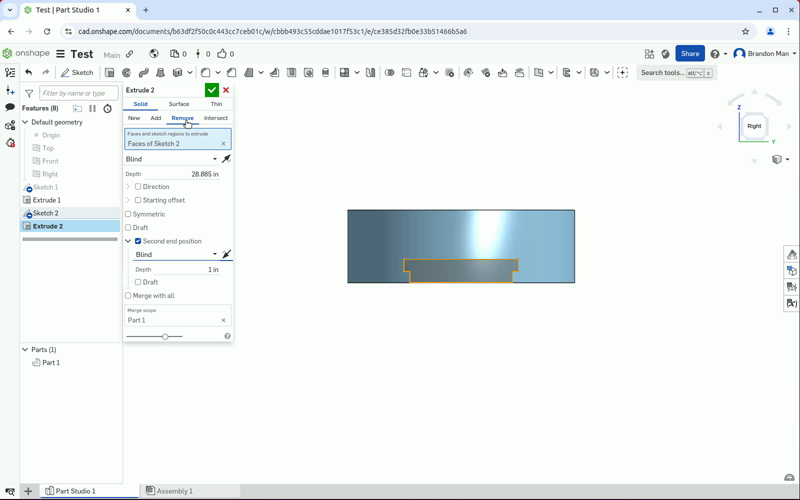
text(5.777)
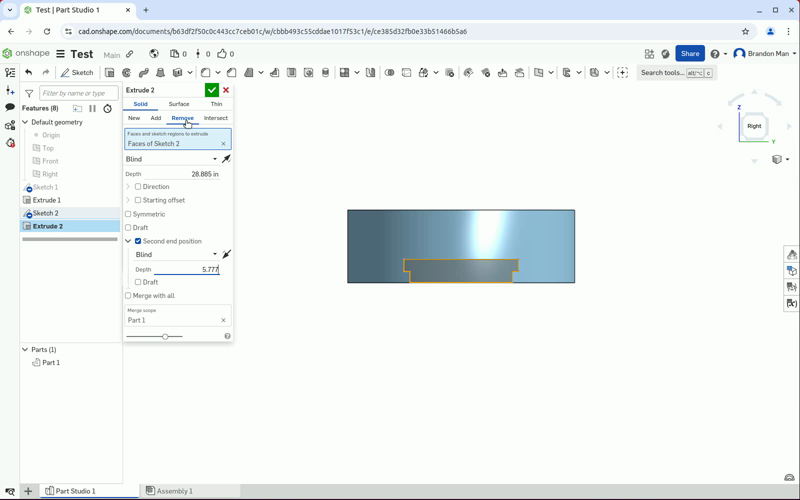
key(tab, 2)
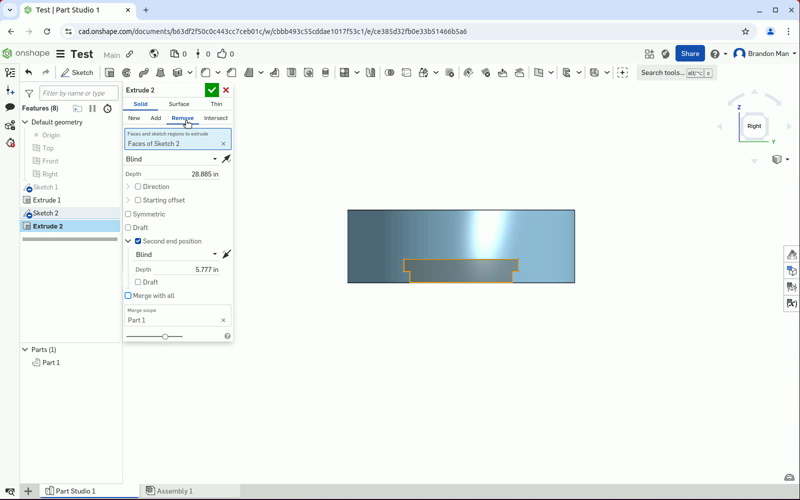
key(space)
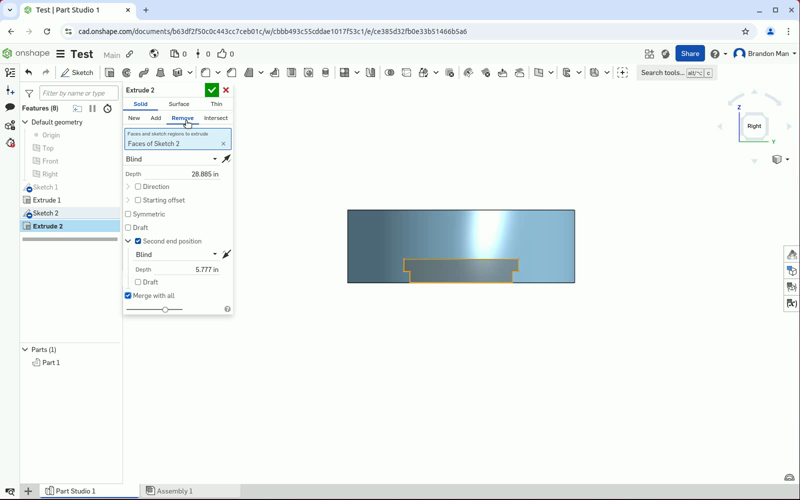
key(enter)
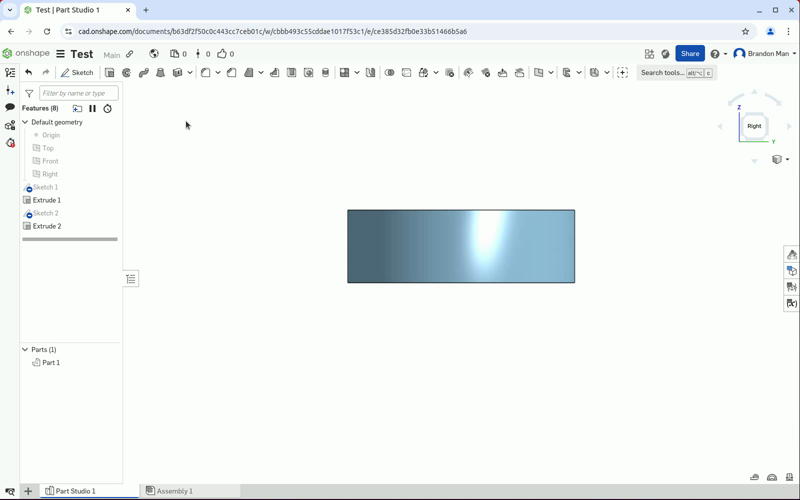
key(shift+h)
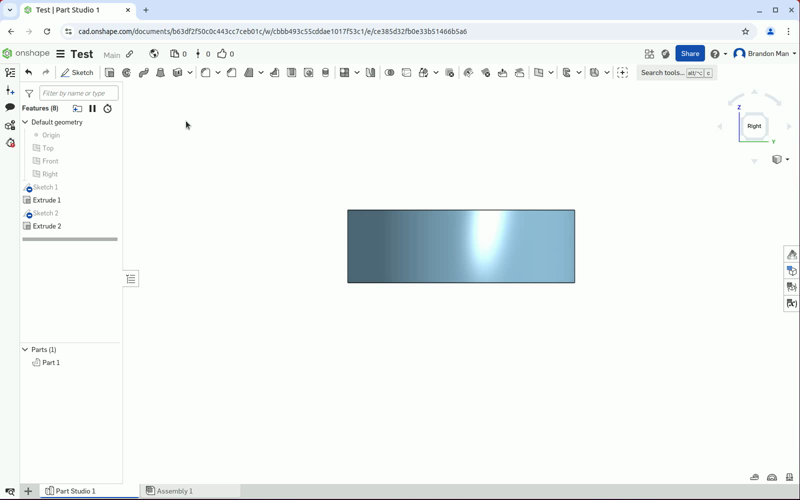
key(shift+h)
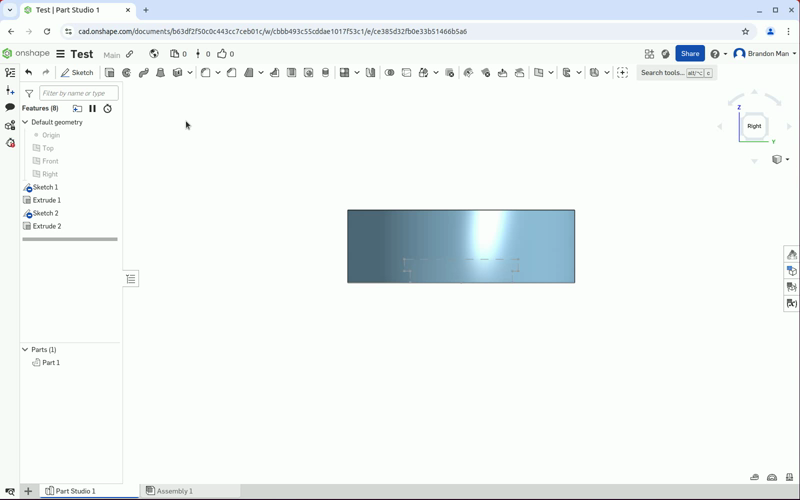
key(shift+7)
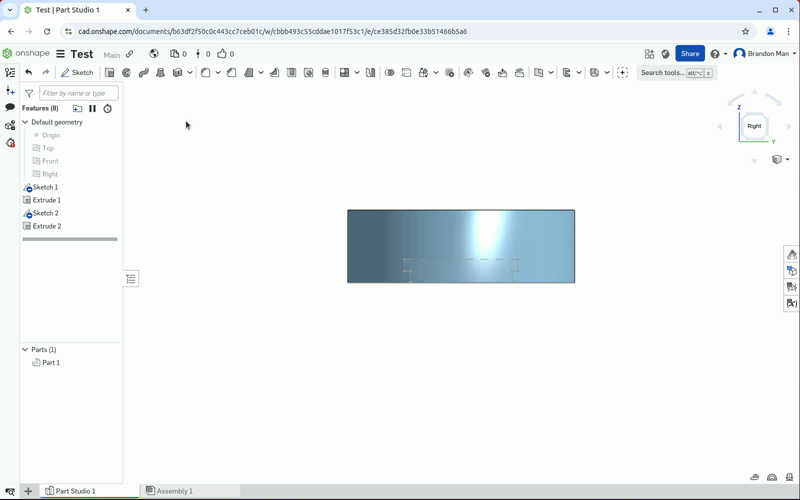
key(right, 2)
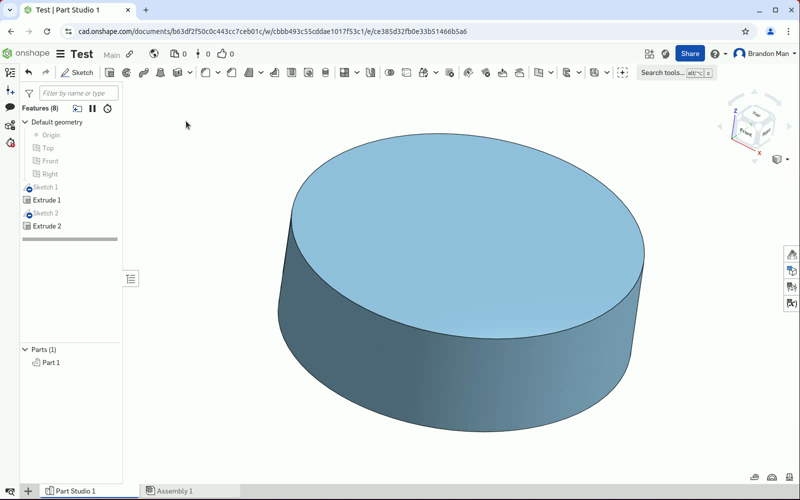
key(down, 2)
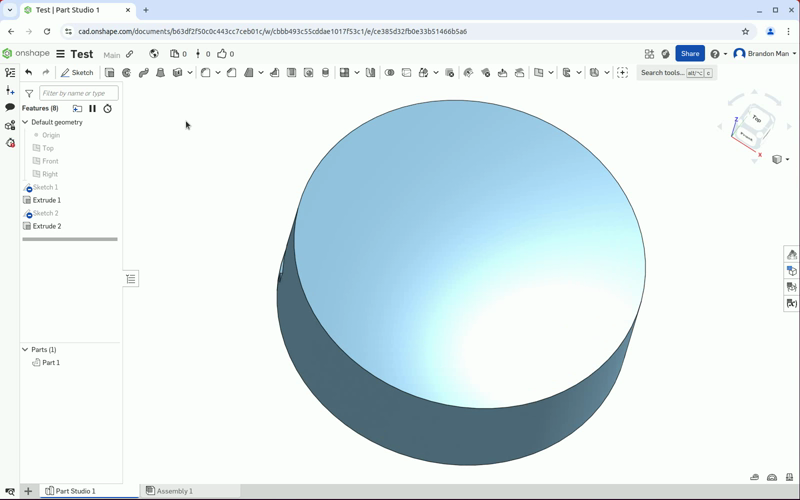
key(up, 2)
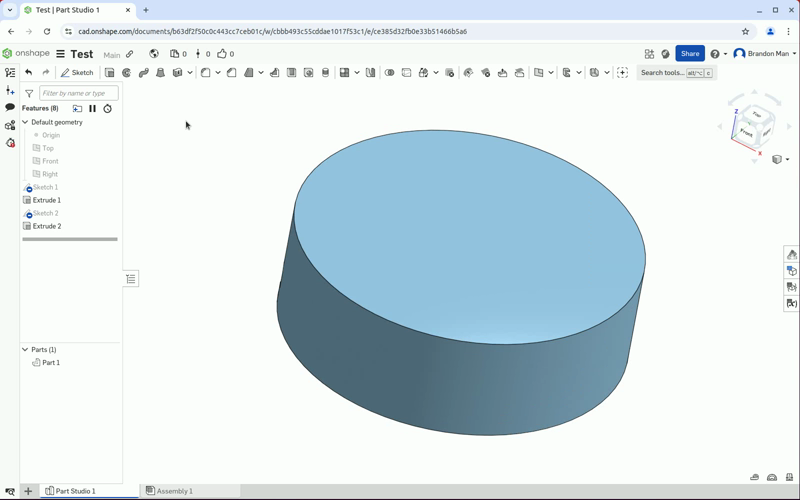
key(left, 2)
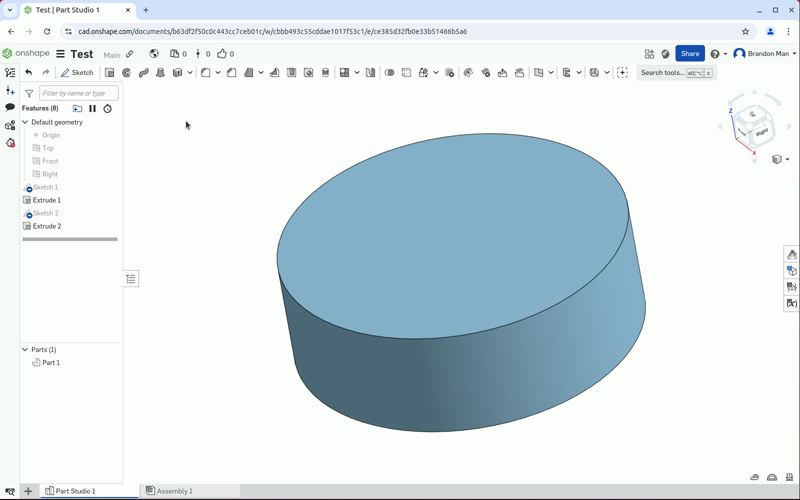
mouse_move(73, 189)
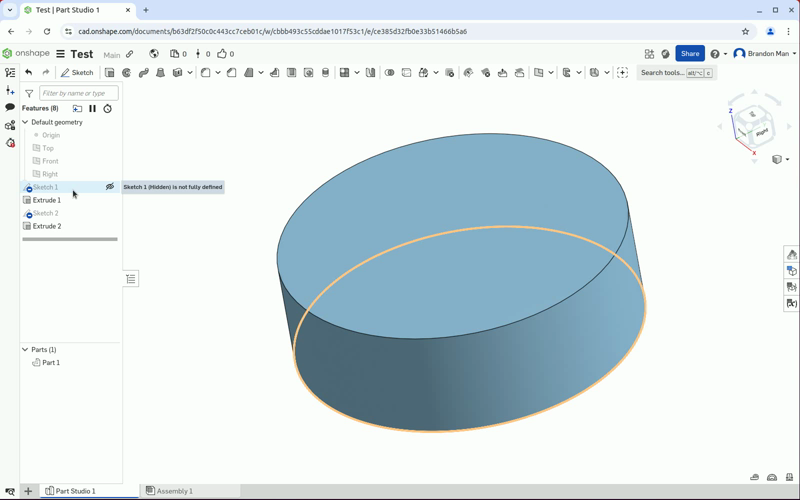
click(73, 189)